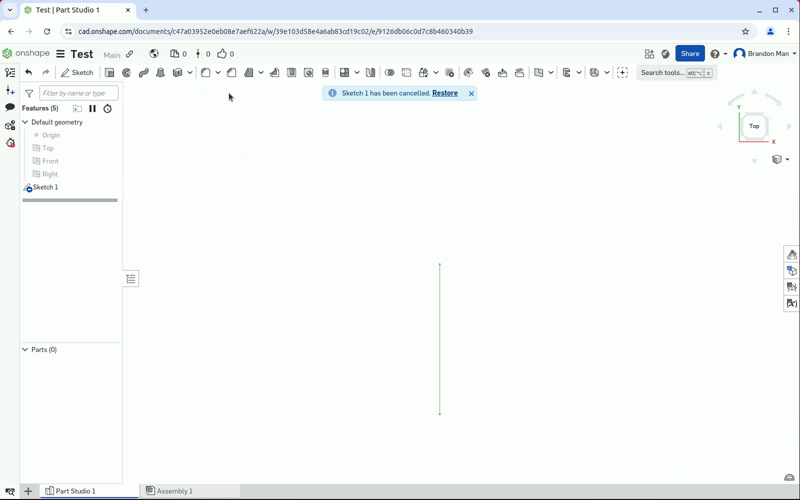
key(shift+h)
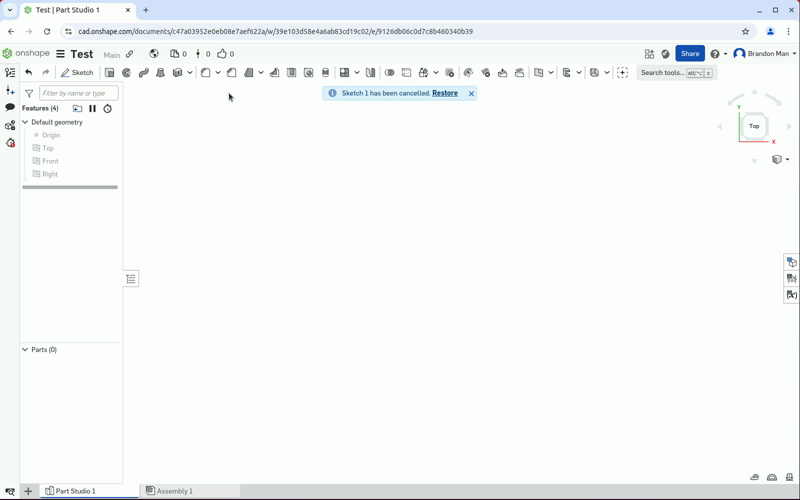
mouse_move(73, 352)
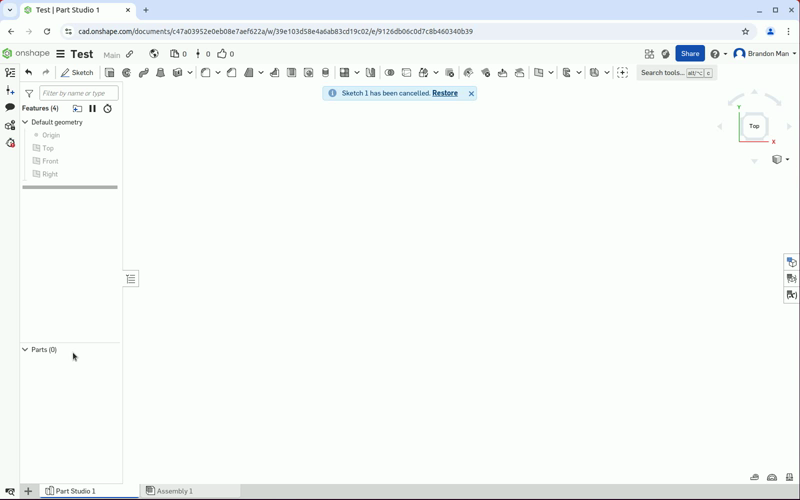
key(y)
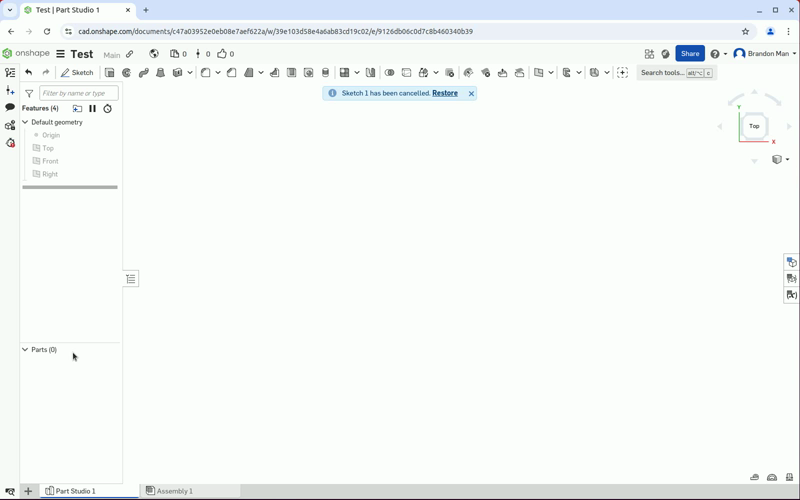
key(shift+p)
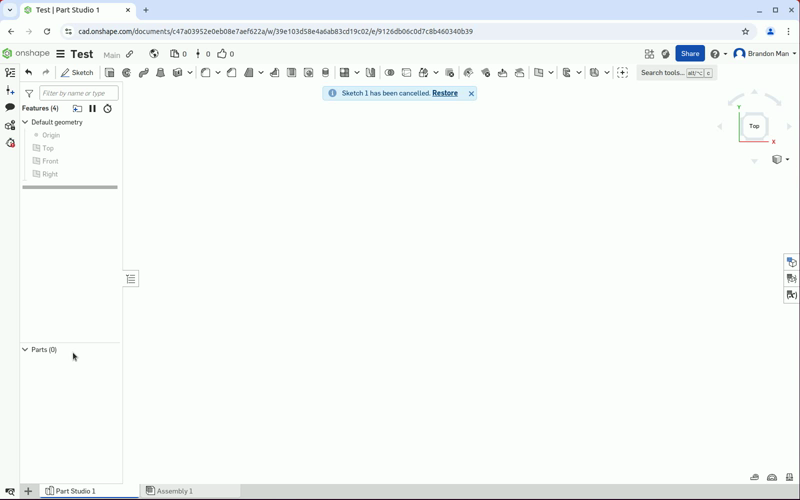
key(space)
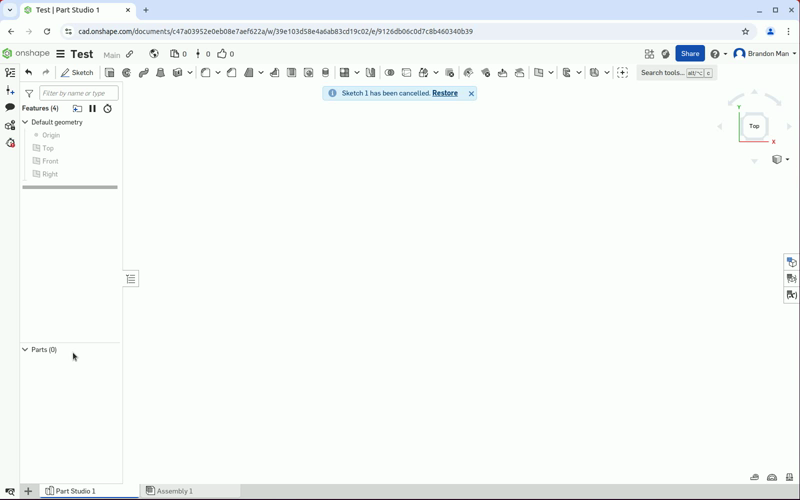
key_down(shift)
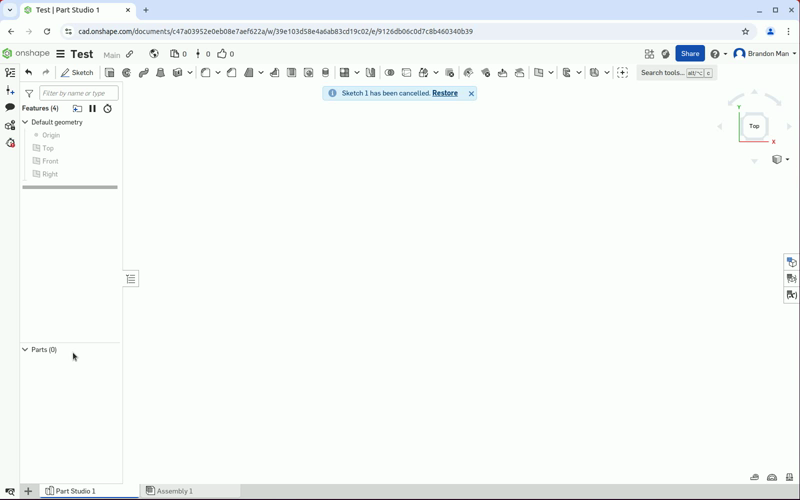
key(up)
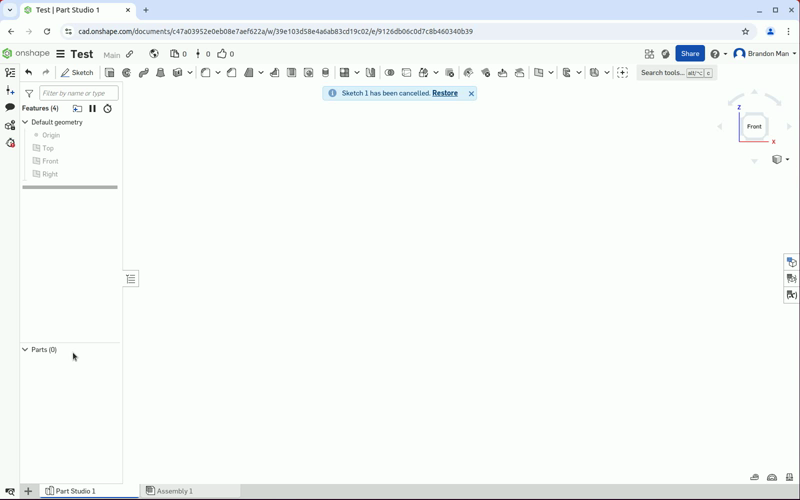
key_up(shift)
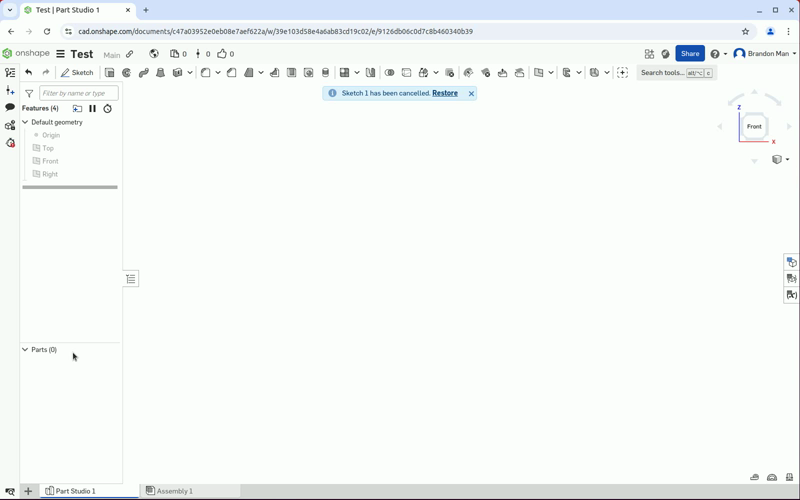
mouse_move(73, 352)
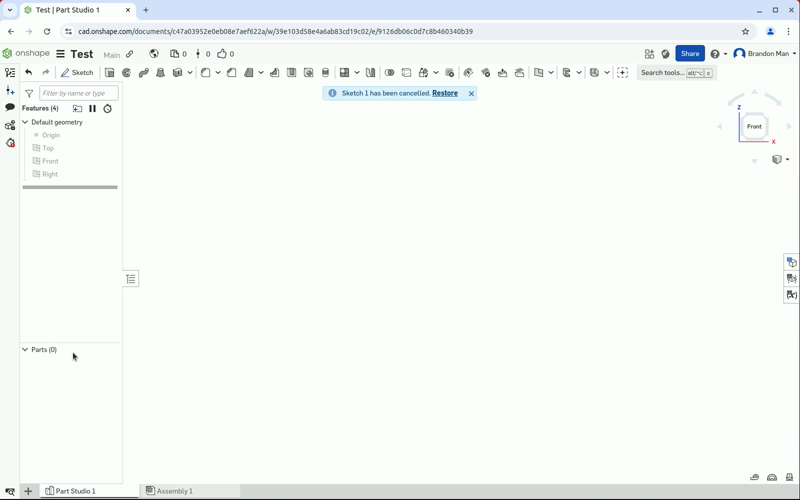
key(shift+y)
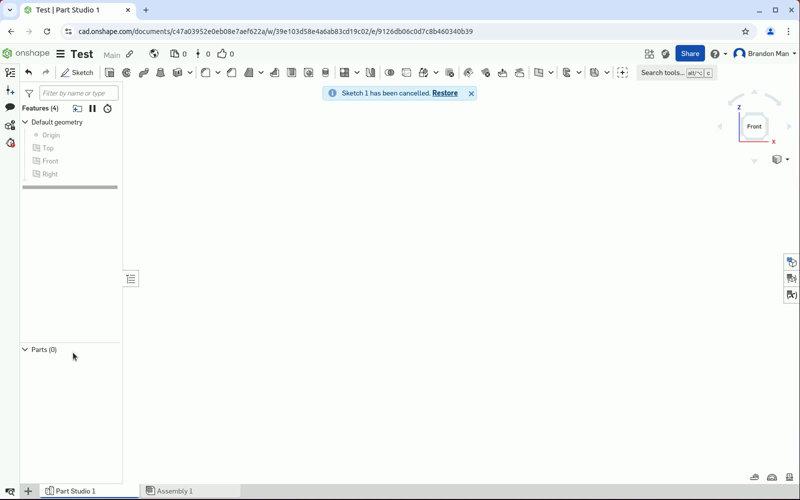
key(shift+s)
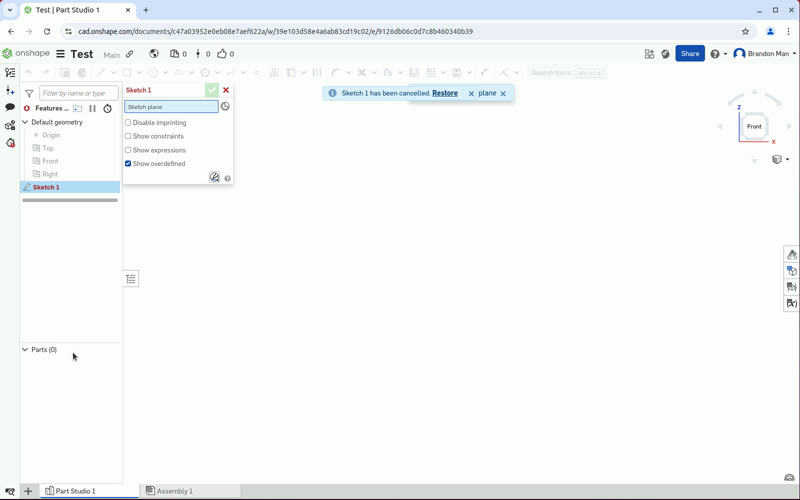
mouse_move(73, 163)
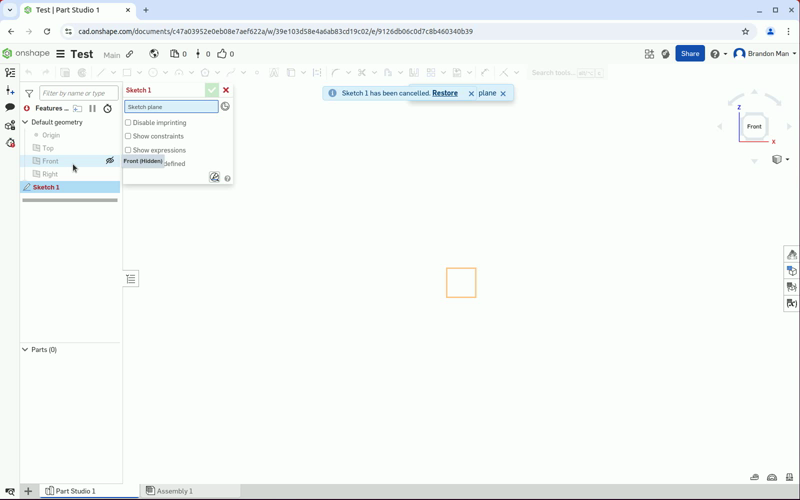
click(73, 163)
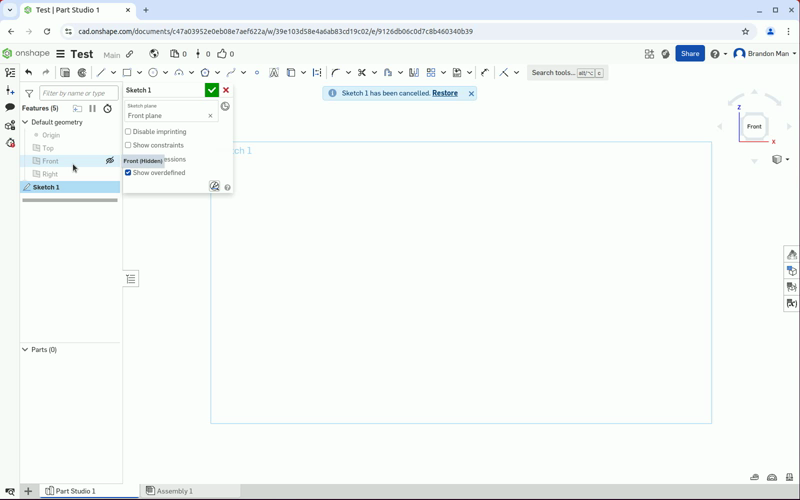
mouse_move(73, 352)
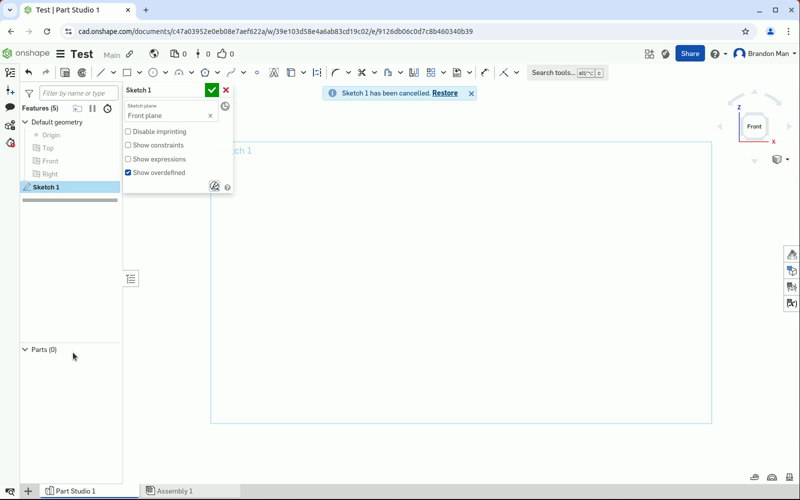
key(y)
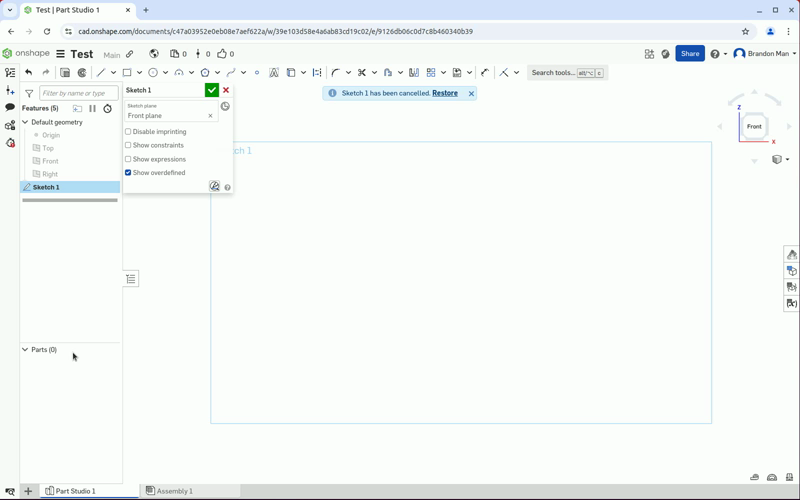
key(l)
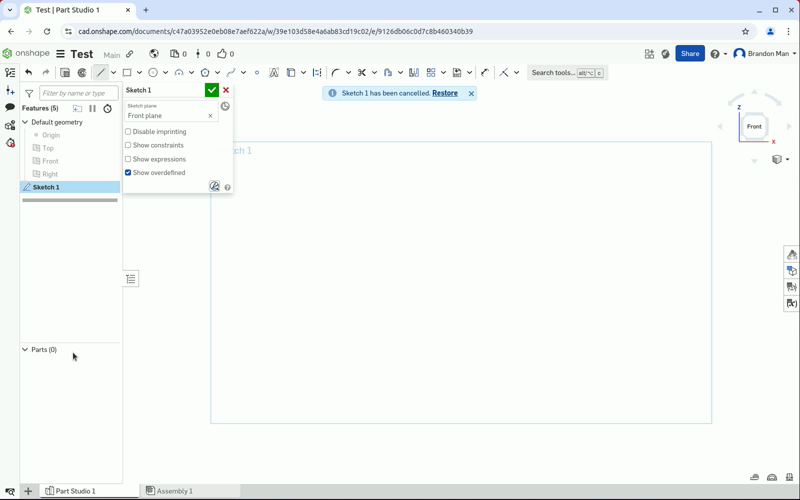
key_down(shift)
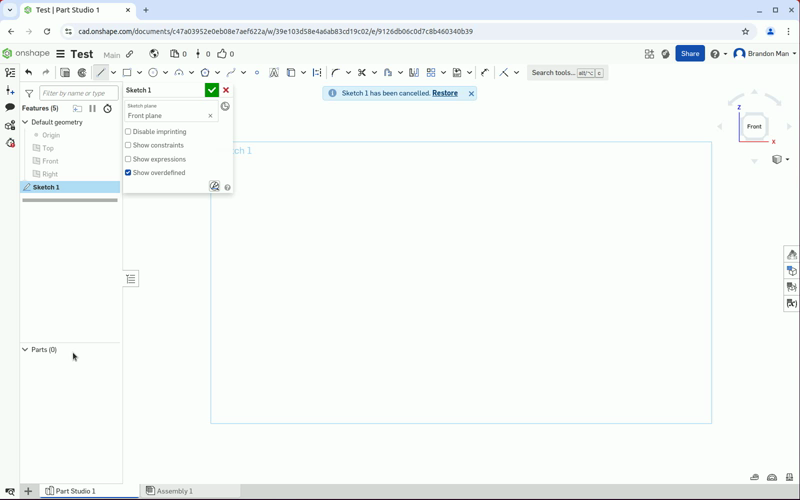
mouse_move(401, 395)
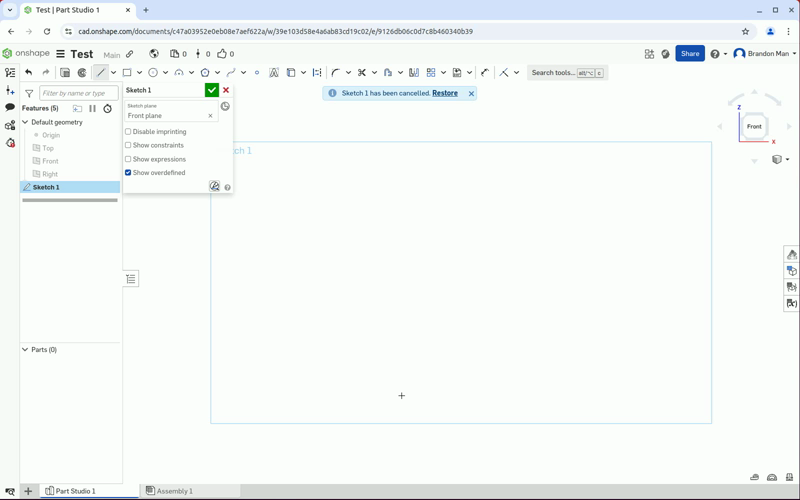
click(401, 395)
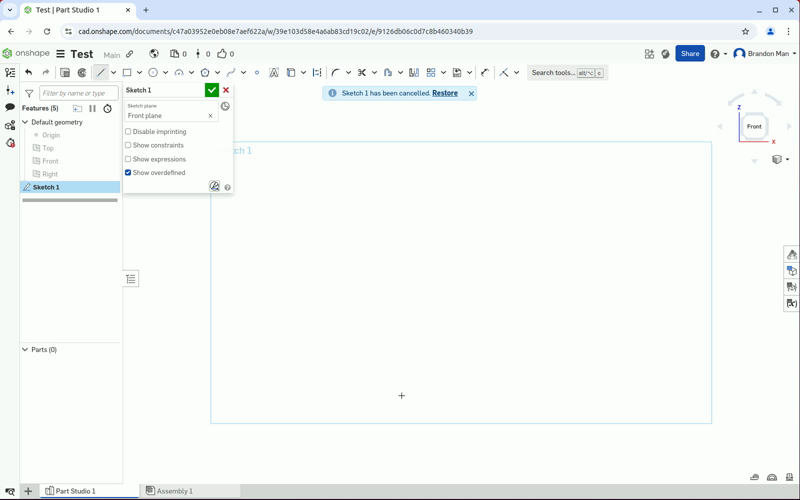
key_up(shift)
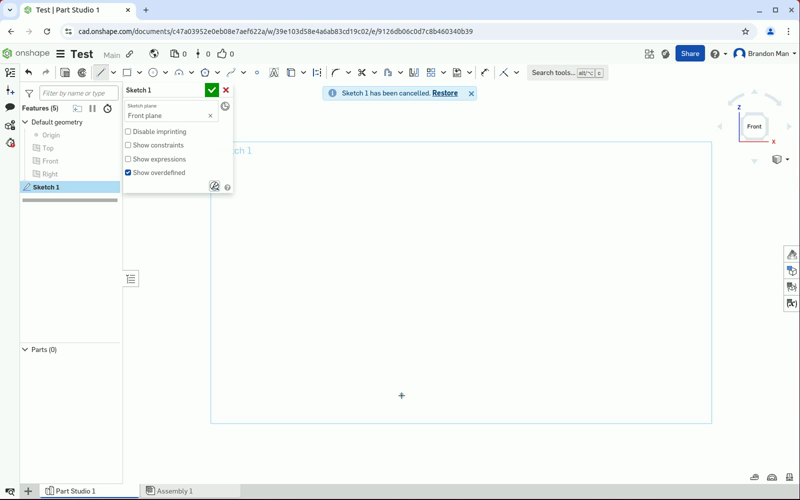
key_down(shift)
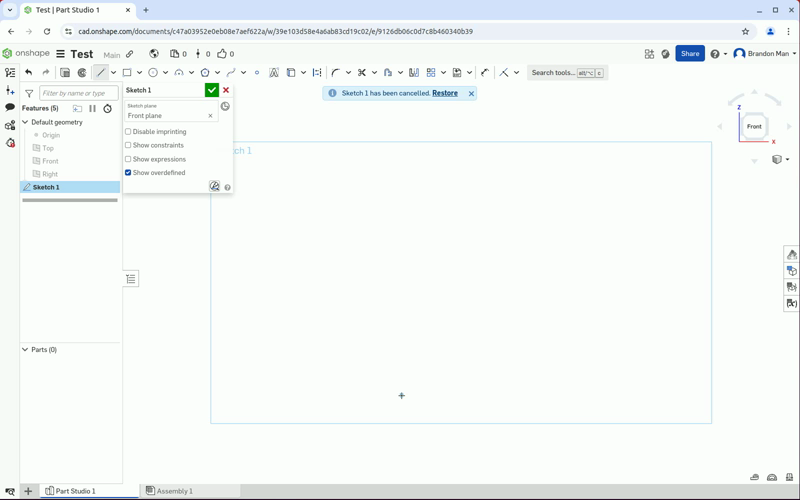
mouse_move(519, 395)
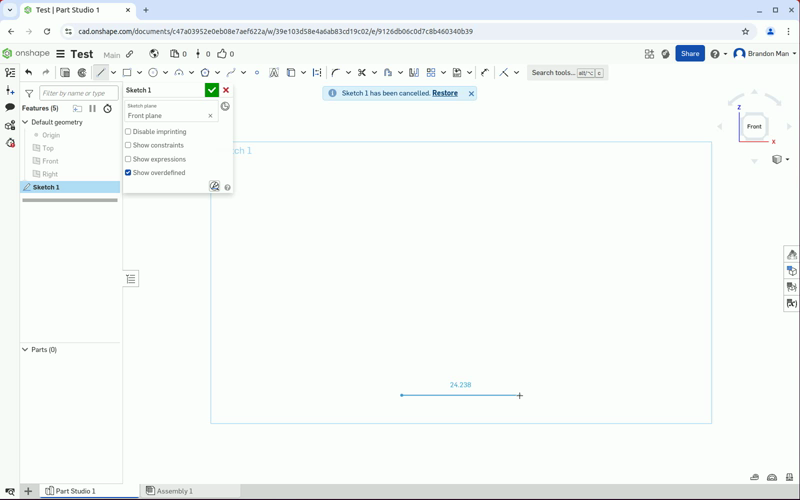
click(519, 395)
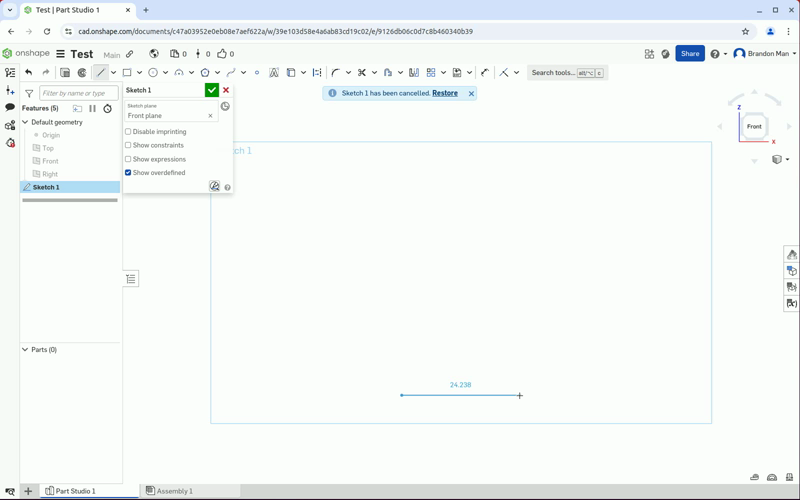
key_up(shift)
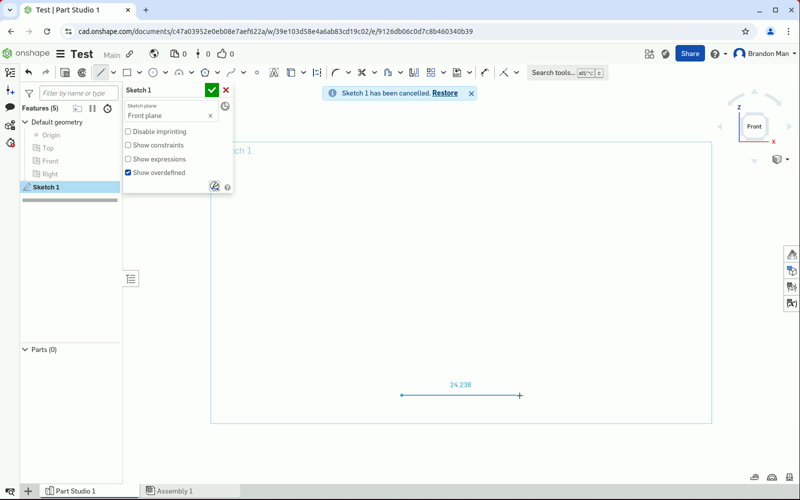
key_down(shift)
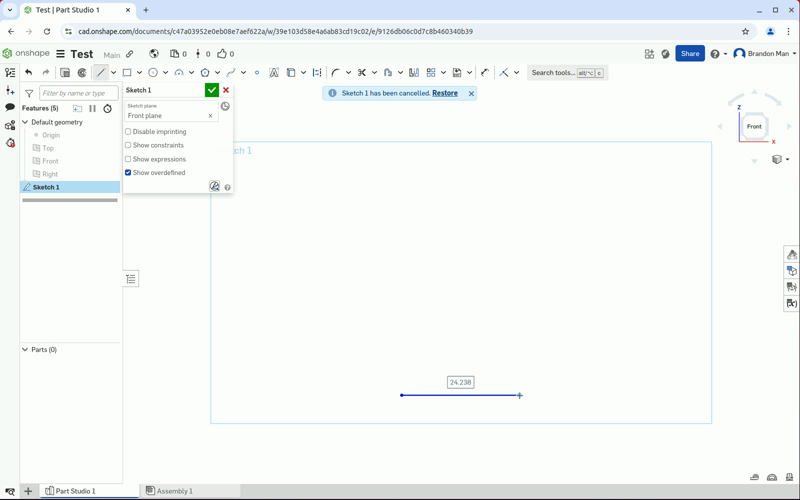
mouse_move(519, 171)
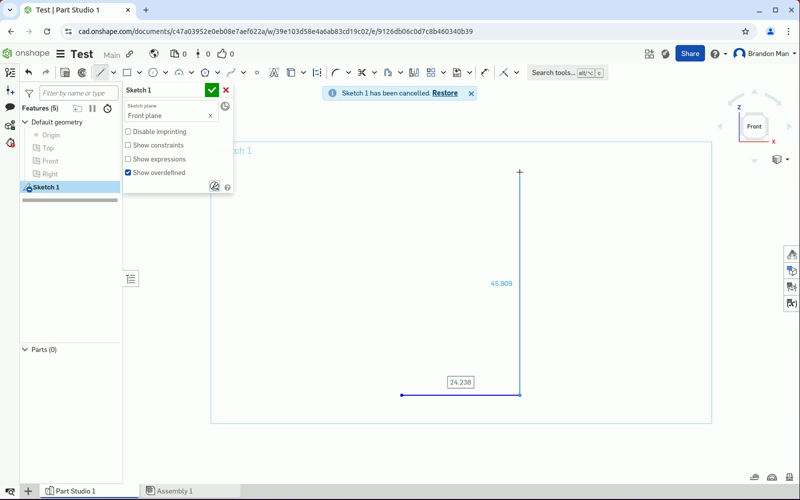
click(519, 171)
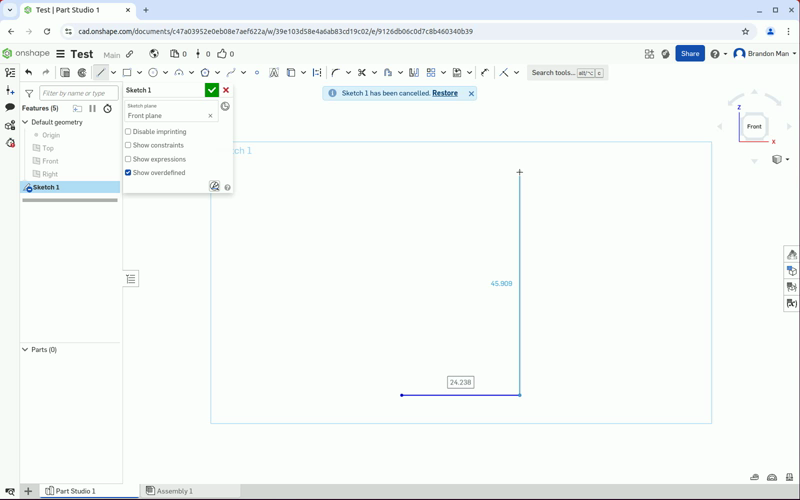
key_up(shift)
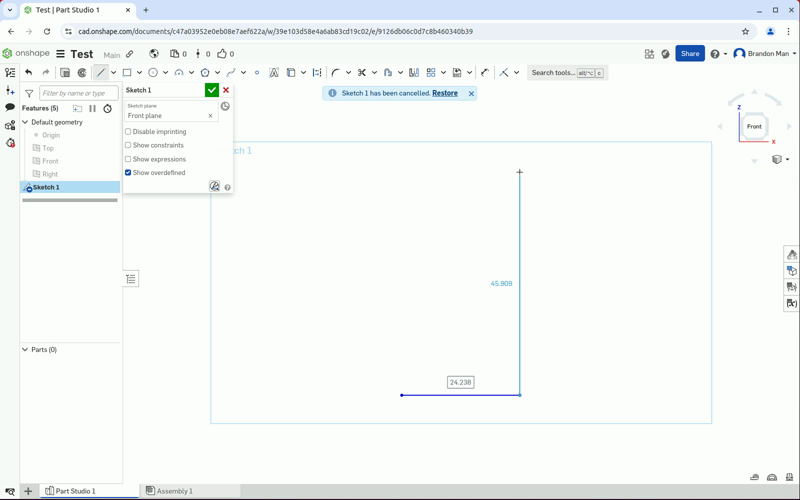
key_down(shift)
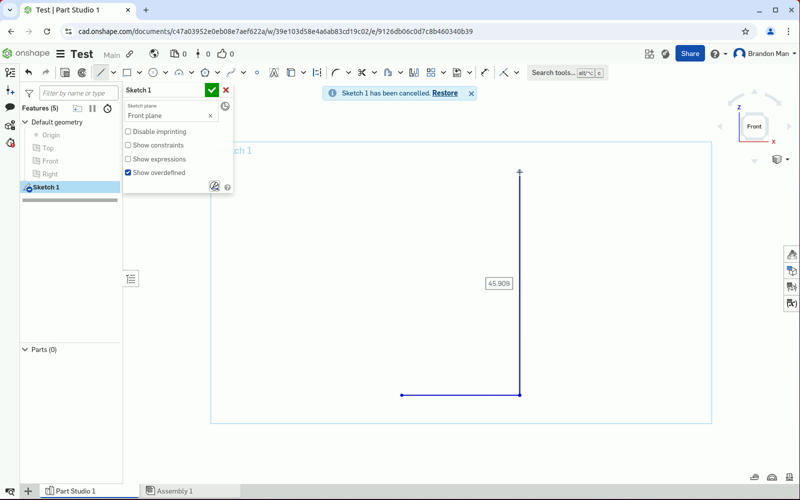
mouse_move(401, 171)
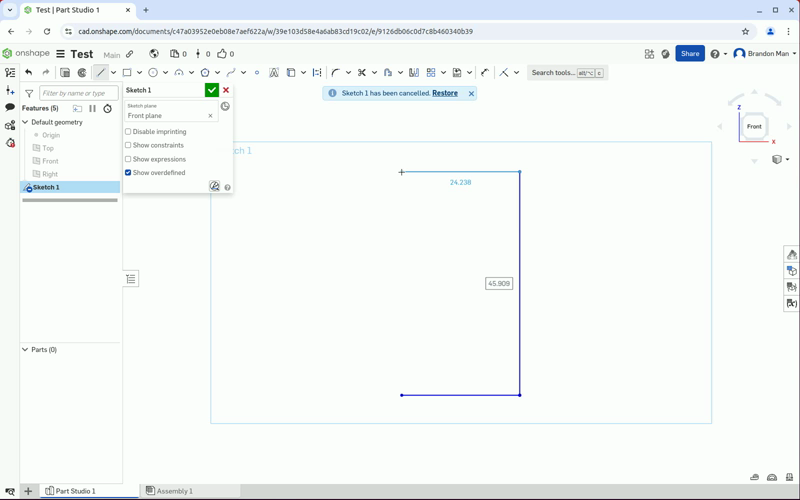
click(401, 171)
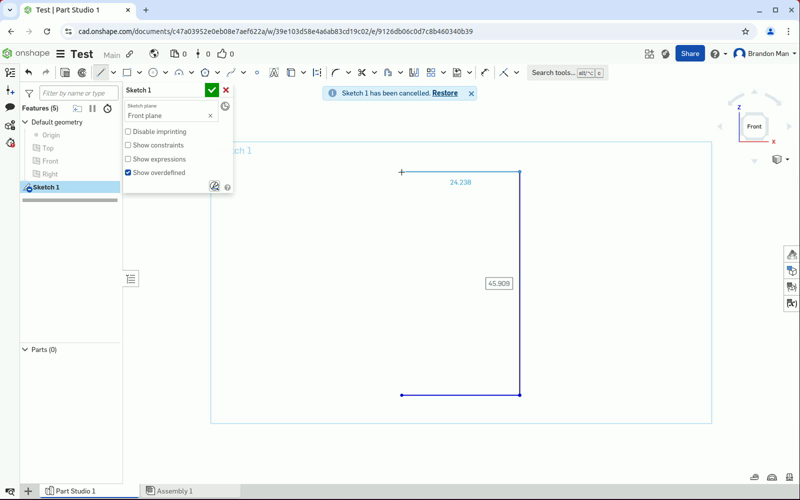
key_up(shift)
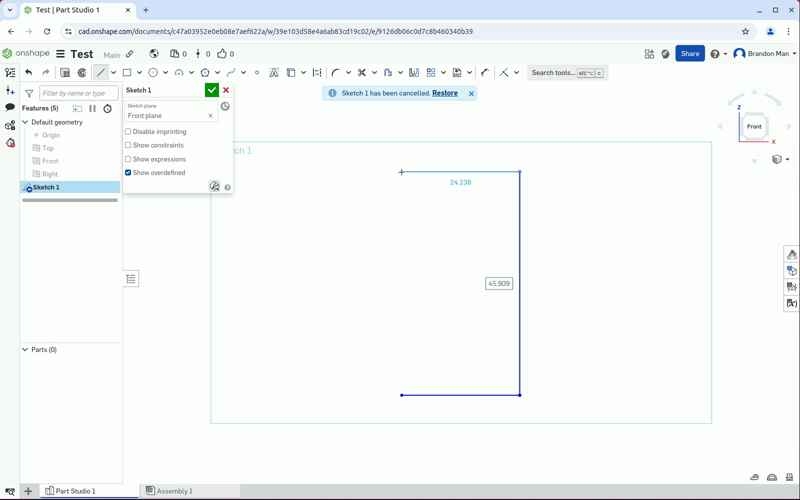
key_down(shift)
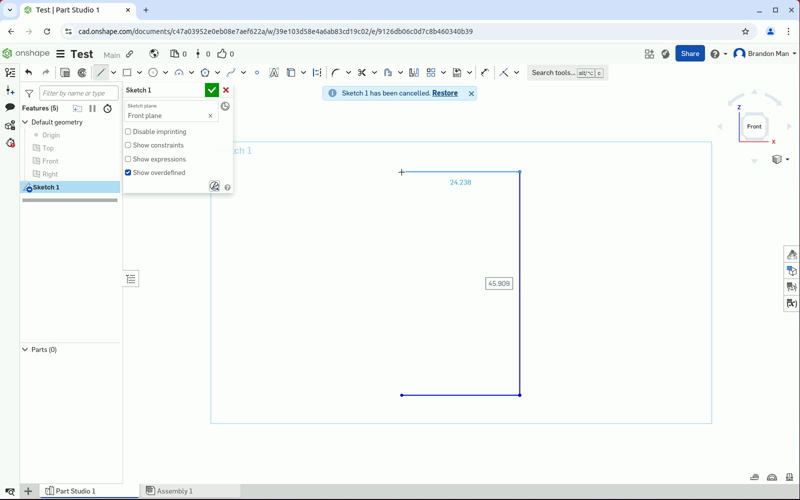
mouse_move(401, 395)
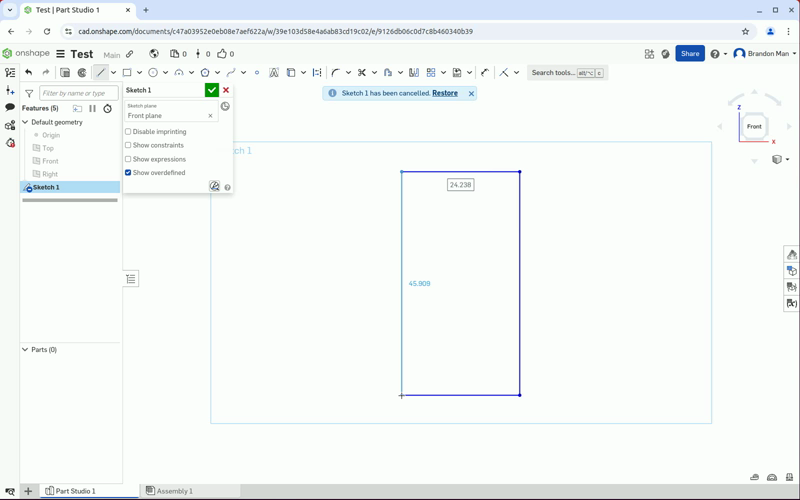
key_up(shift)
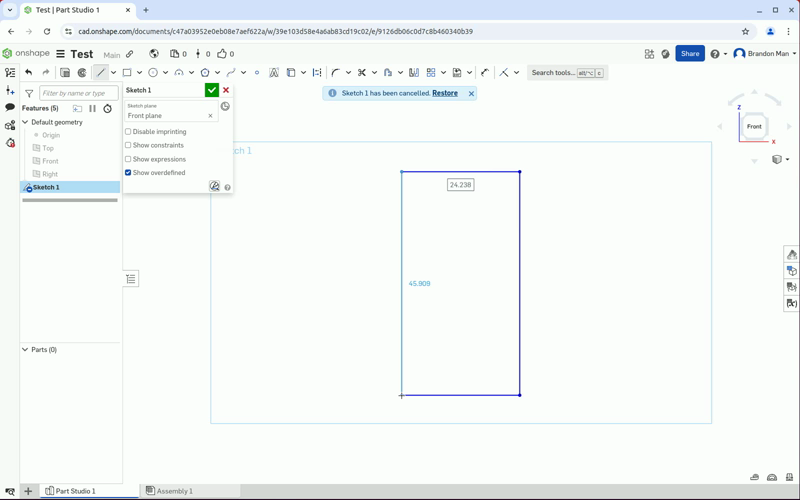
click(401, 395)
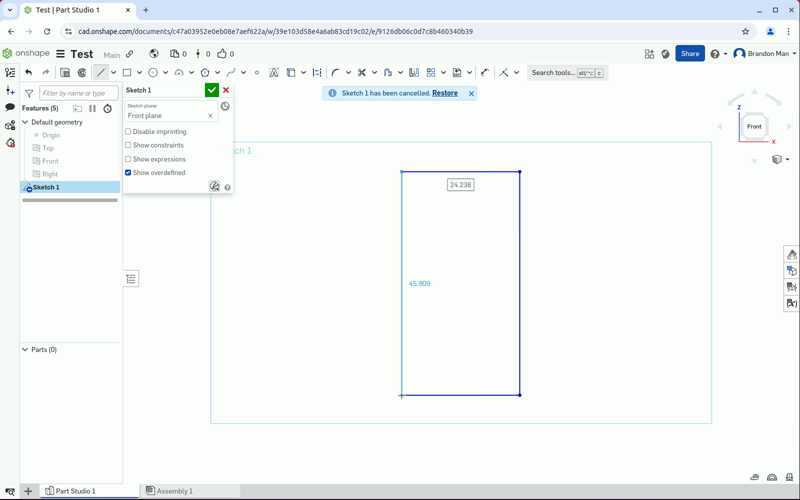
key(esc)
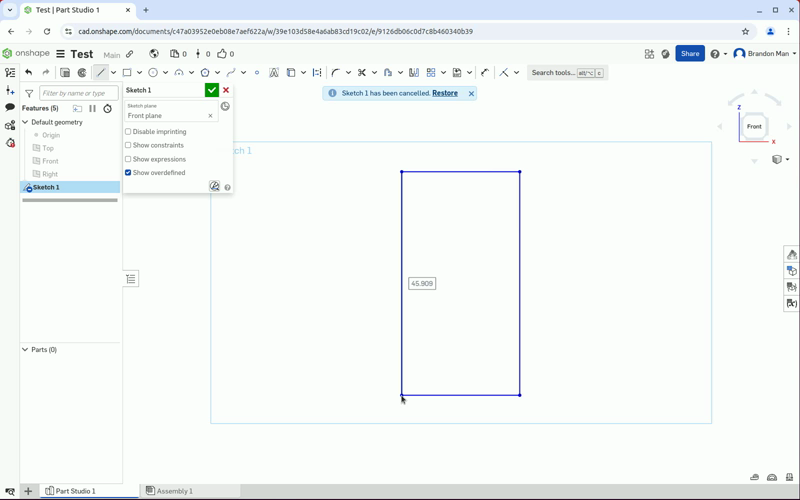
mouse_move(421, 270)
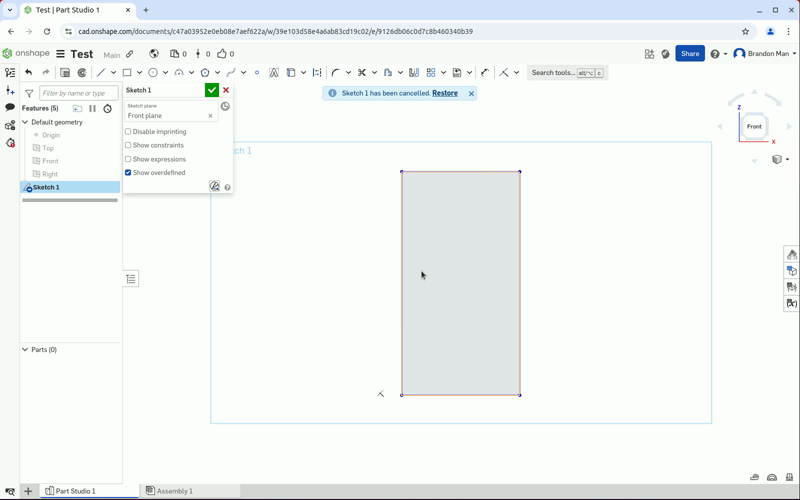
click(421, 270)
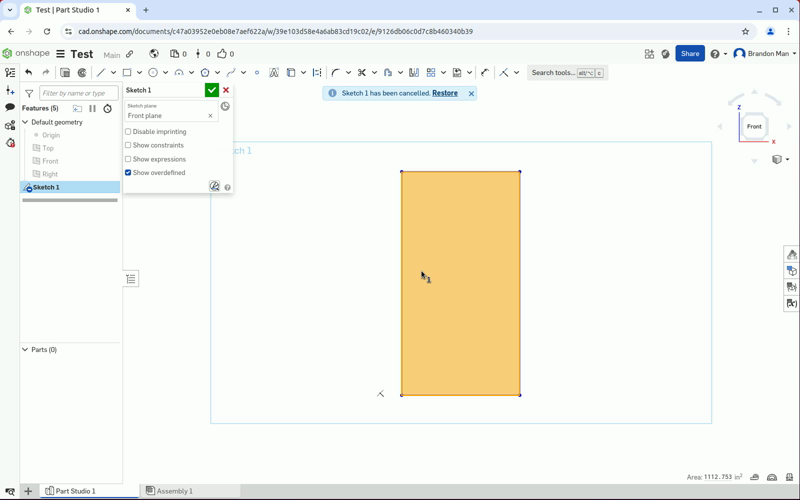
mouse_move(73, 352)
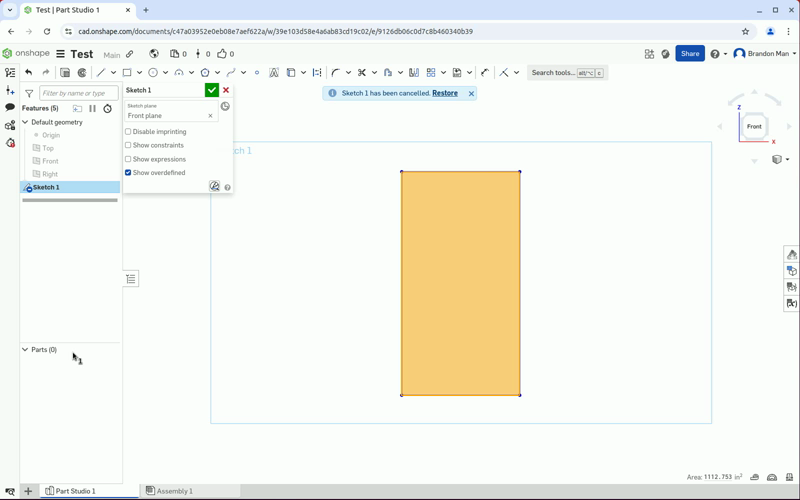
key(shift+y)
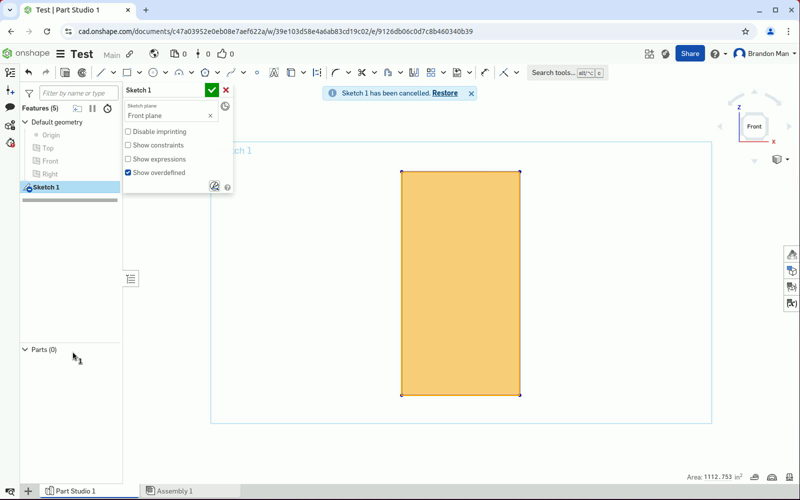
key(shift+e)
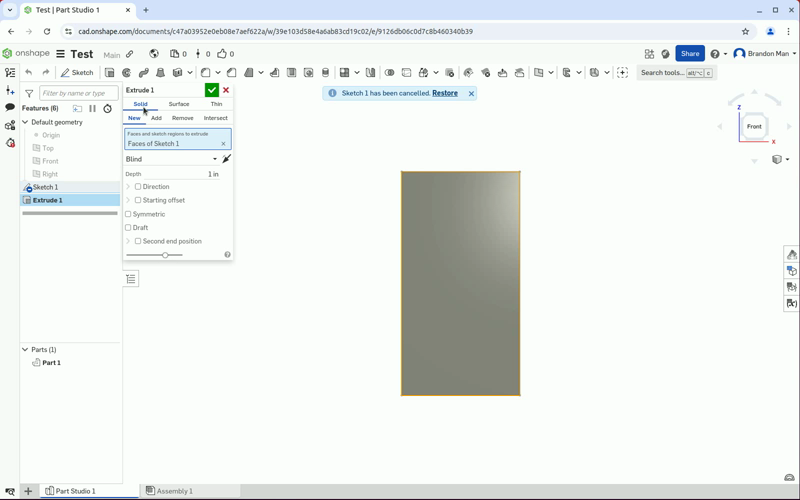
mouse_move(143, 106)
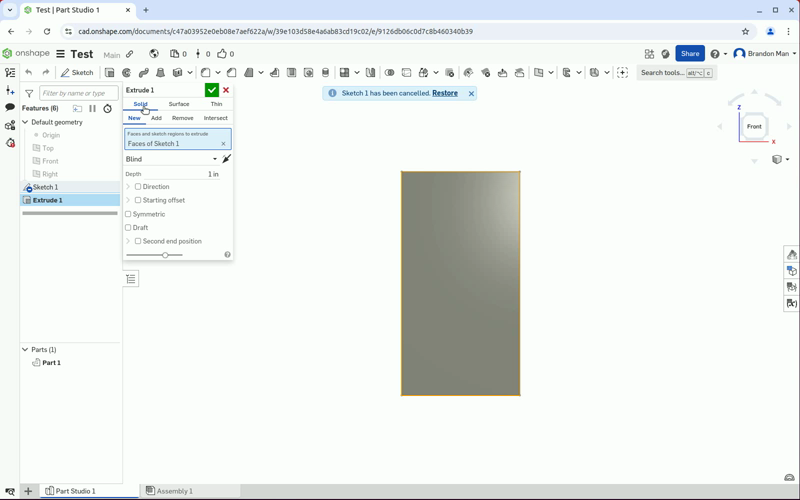
click(143, 106)
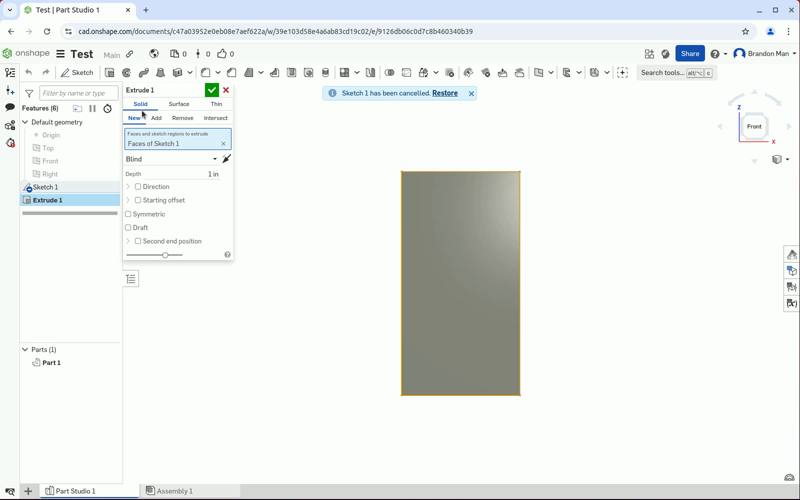
mouse_move(137, 120)
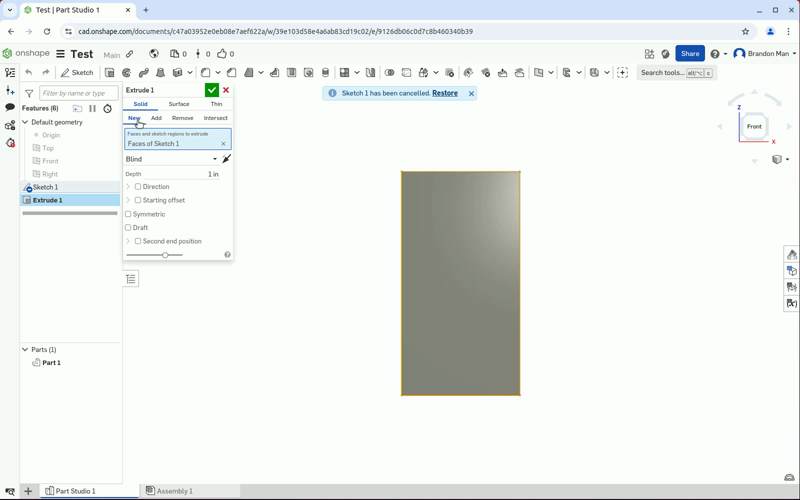
click(137, 120)
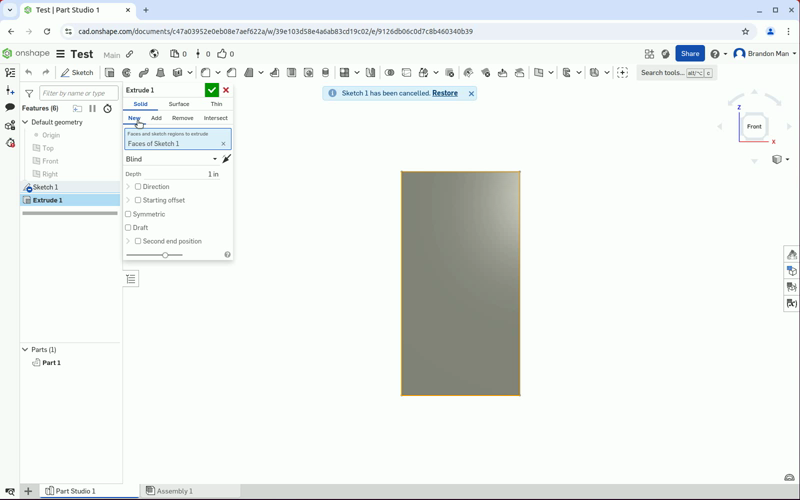
key(tab, 4)
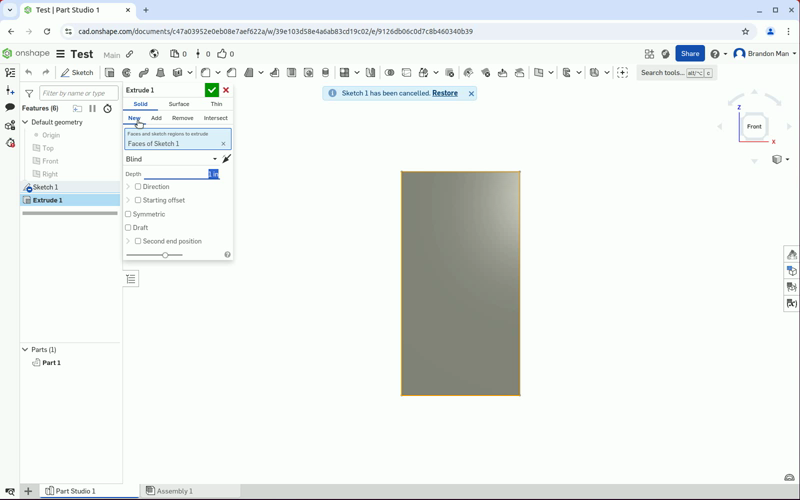
text(0.963)
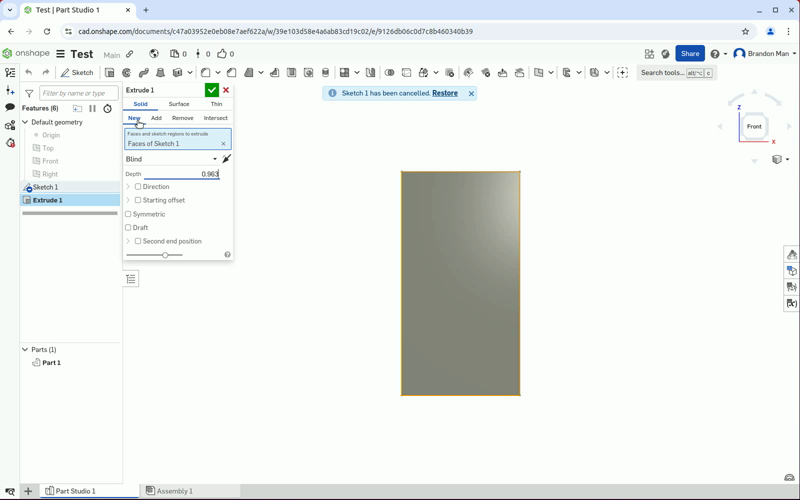
key(enter)
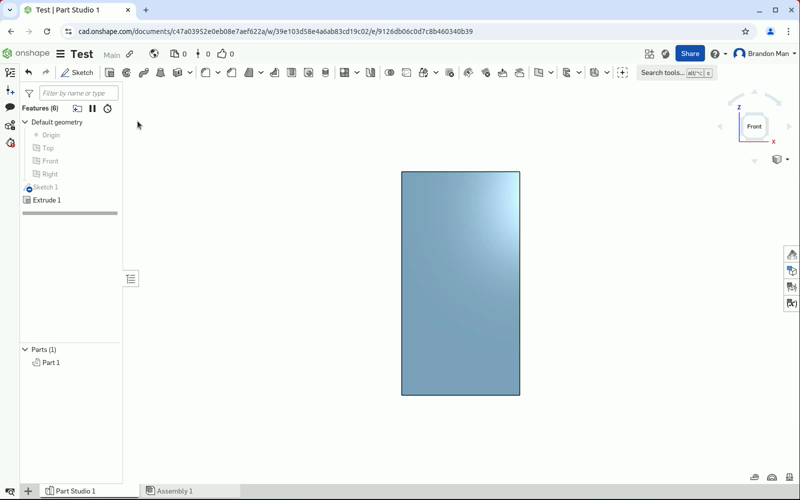
key(shift+h)
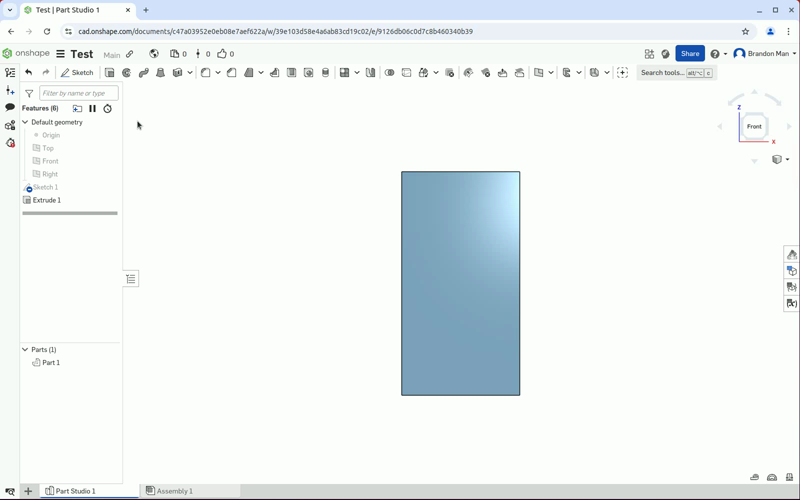
key(shift+h)
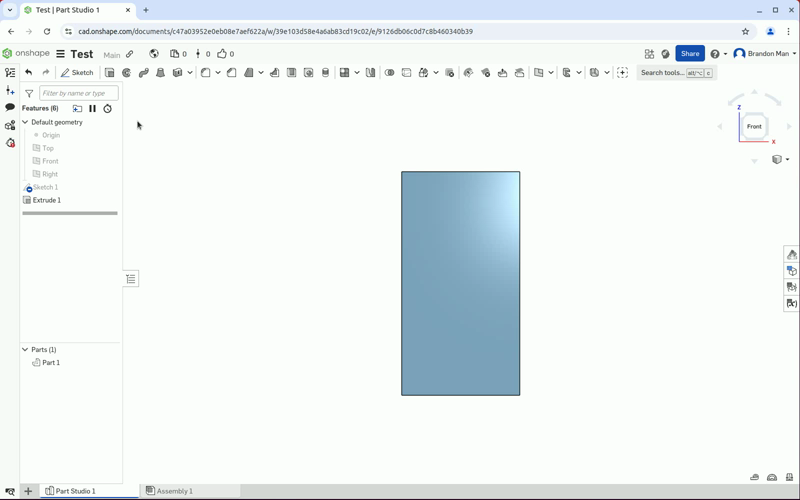
mouse_move(73, 189)
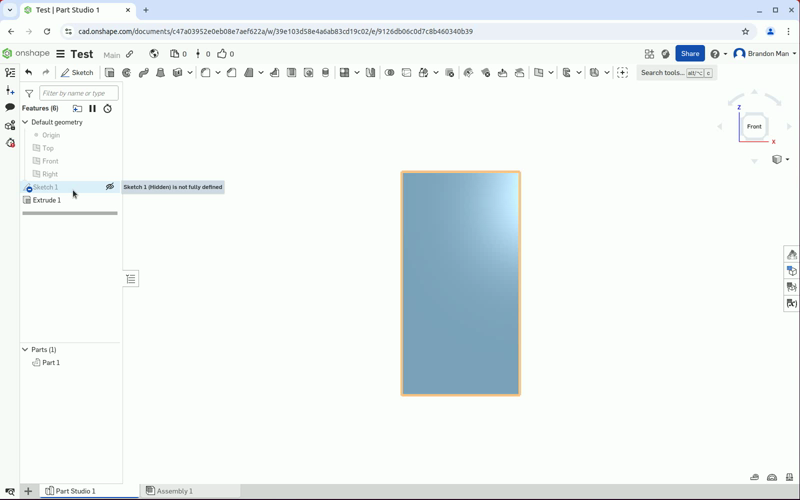
click(73, 189)
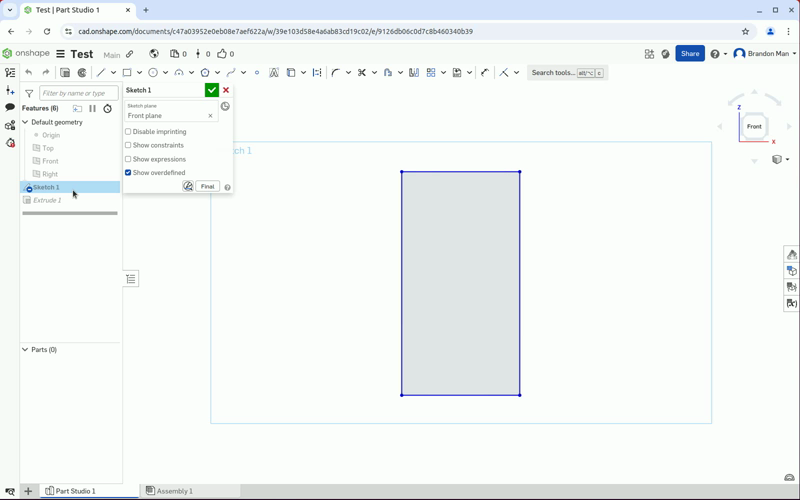
mouse_move(229, 92)
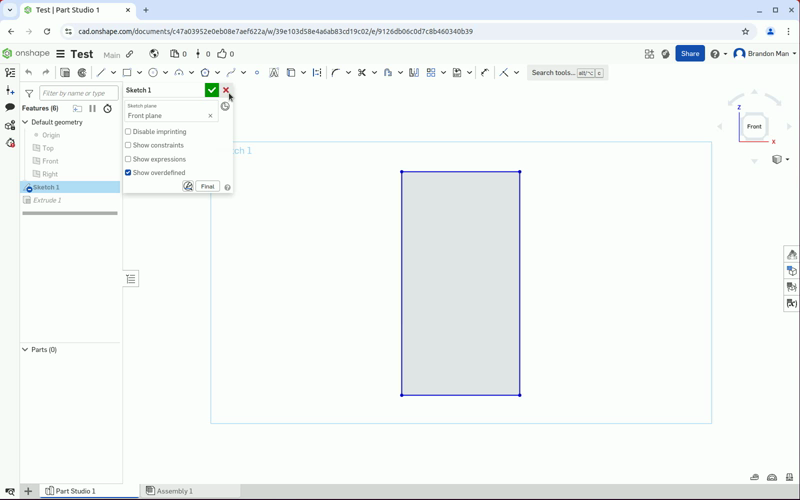
click(229, 92)
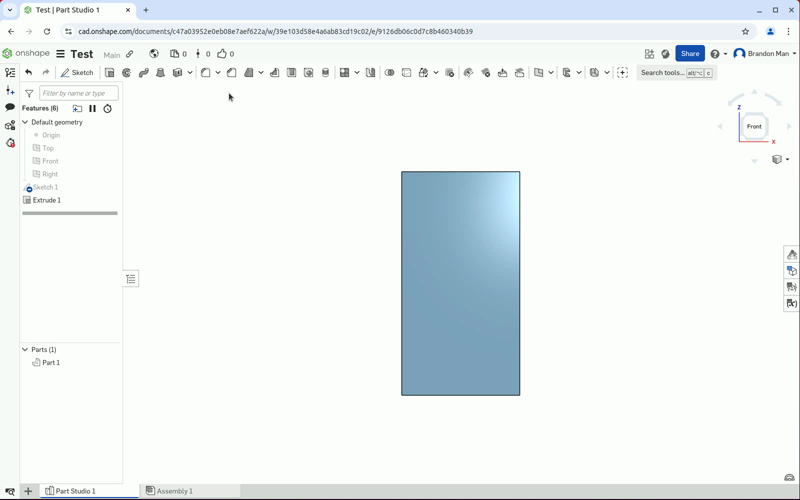
mouse_move(541, 75)
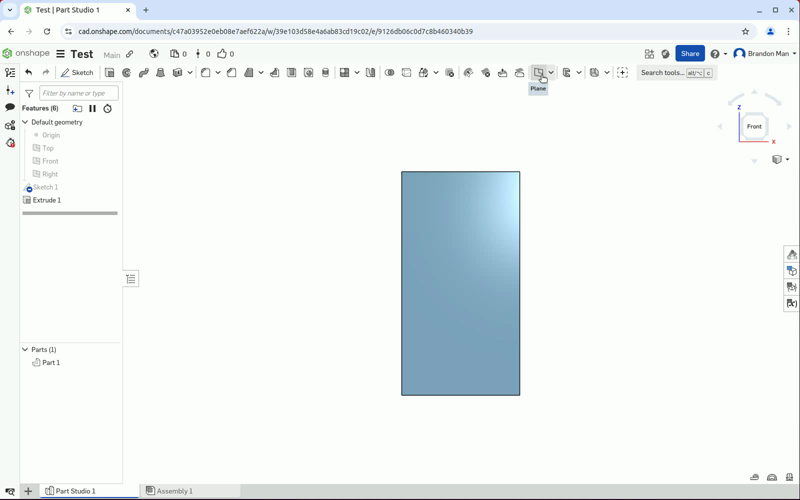
click(541, 75)
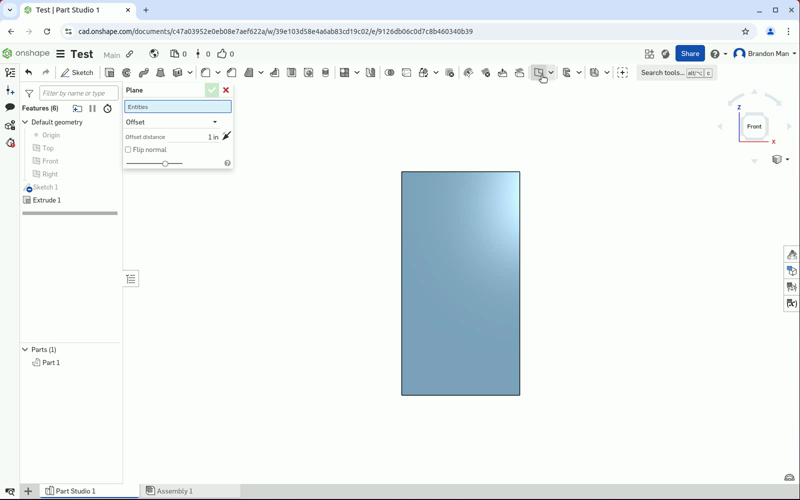
mouse_move(73, 163)
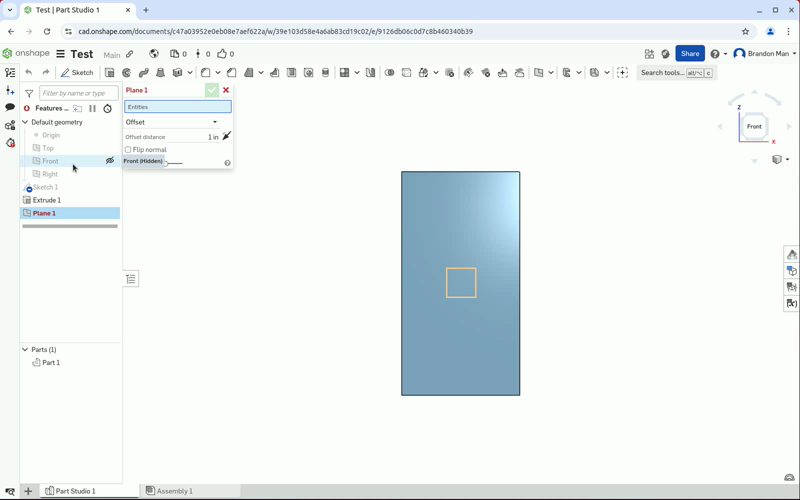
click(73, 163)
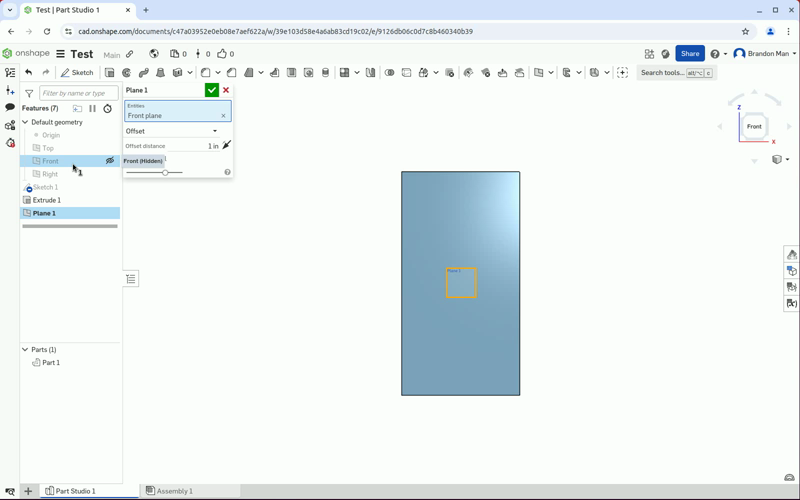
key(tab, 2)
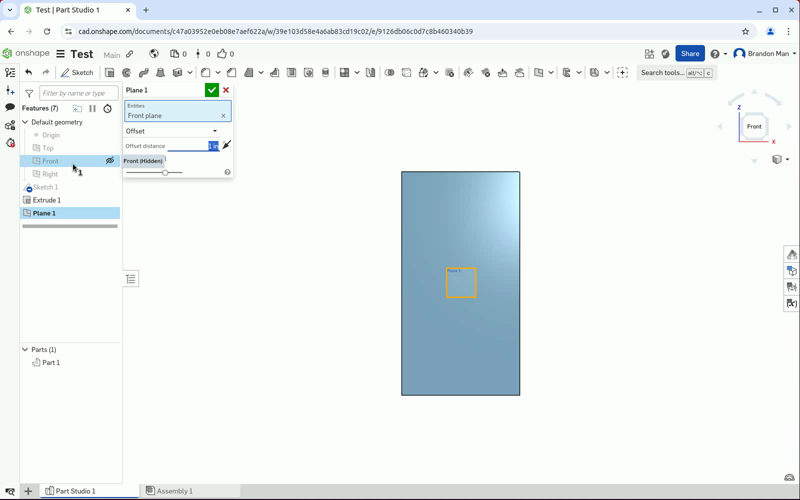
text(0.955)
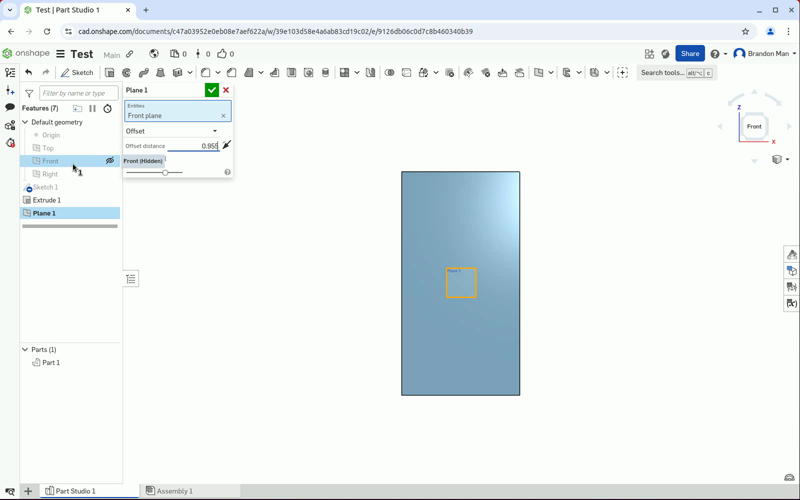
key(enter, 2)
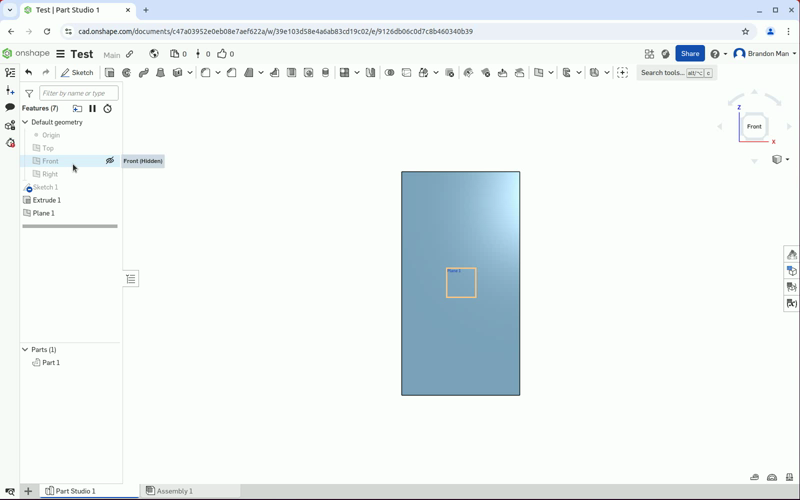
key(shift+s)
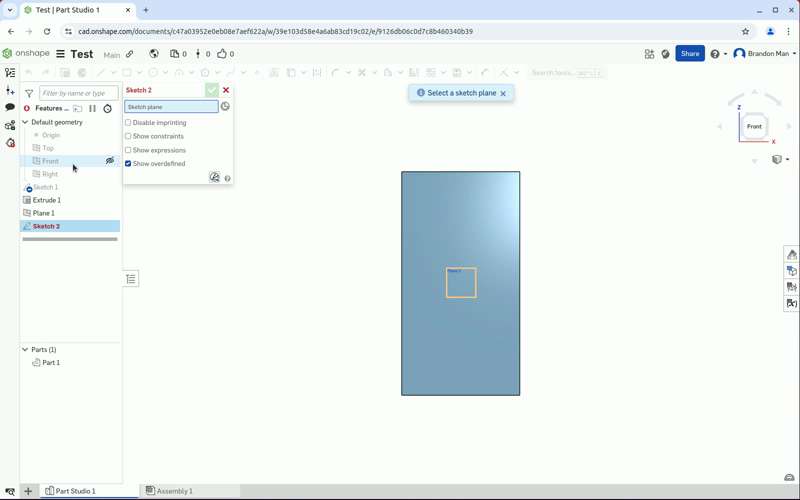
mouse_move(73, 215)
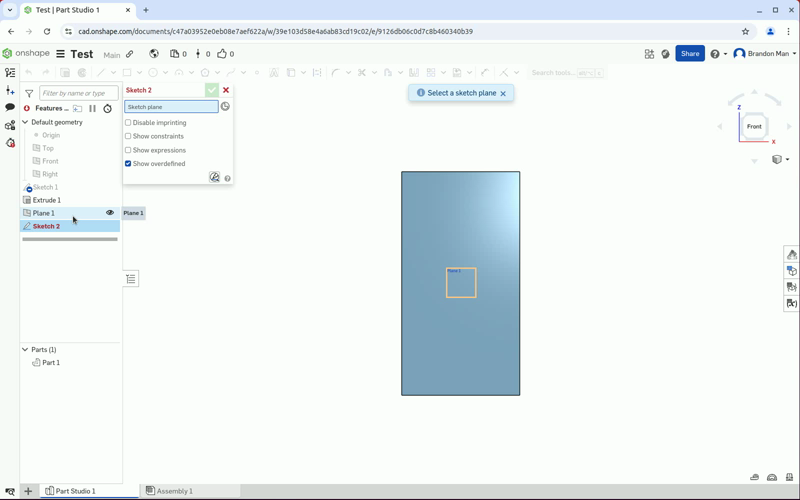
click(73, 215)
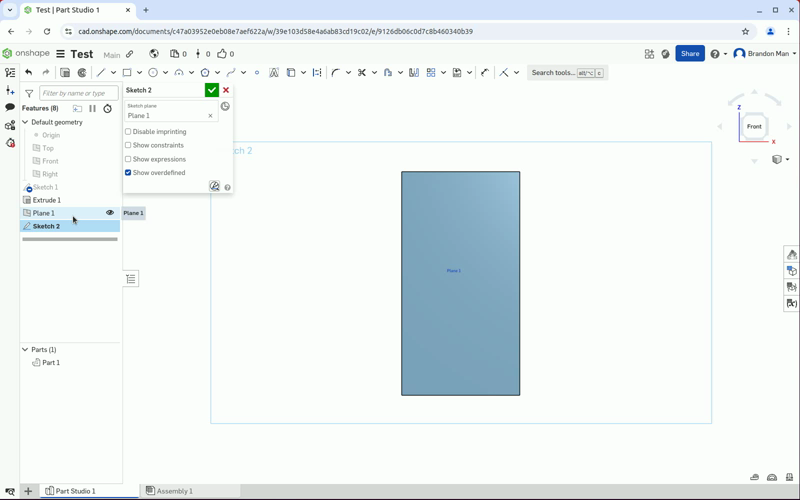
mouse_move(73, 352)
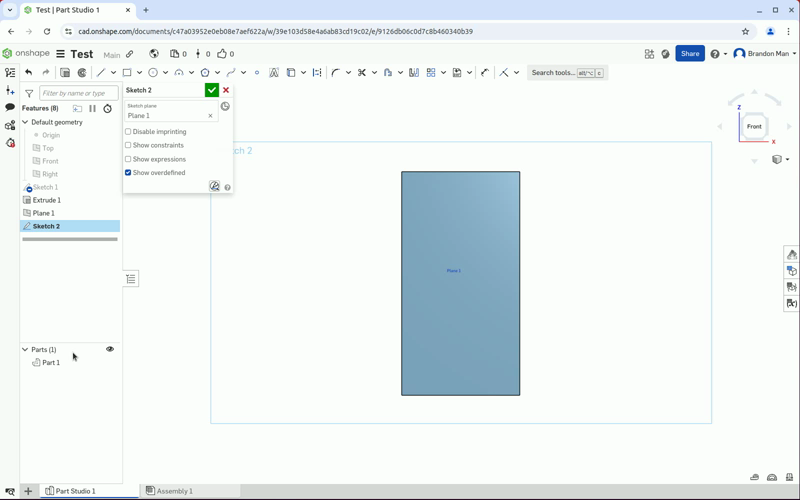
key(y)
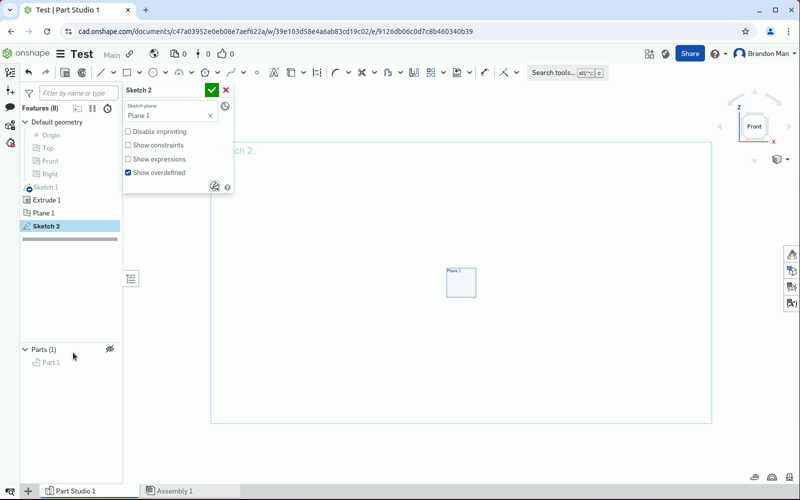
key(c)
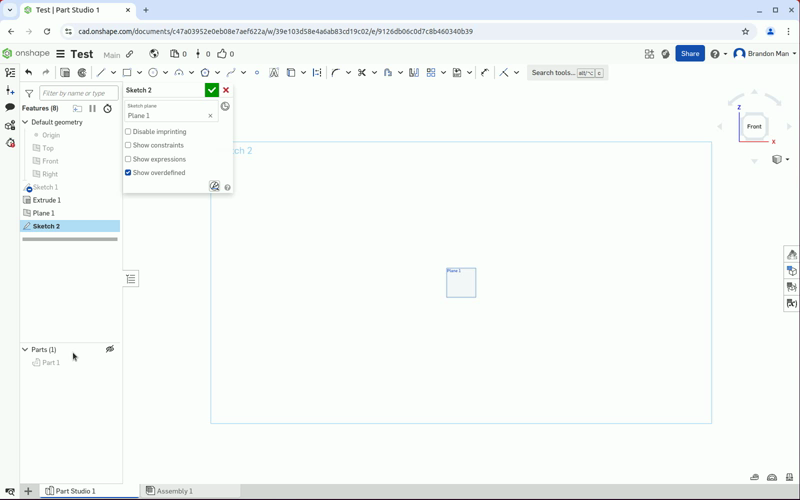
key_down(shift)
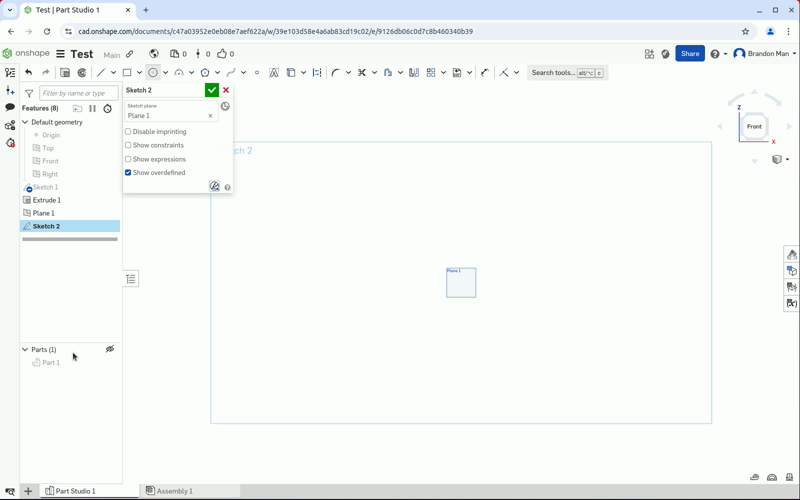
mouse_move(446, 282)
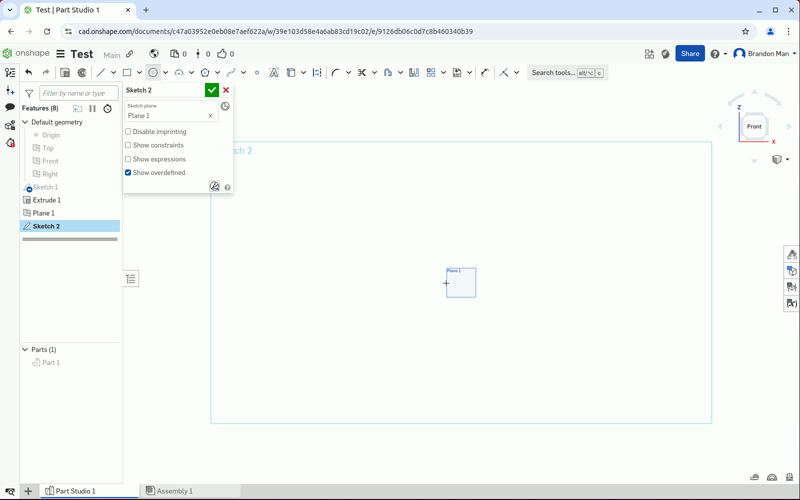
click(446, 282)
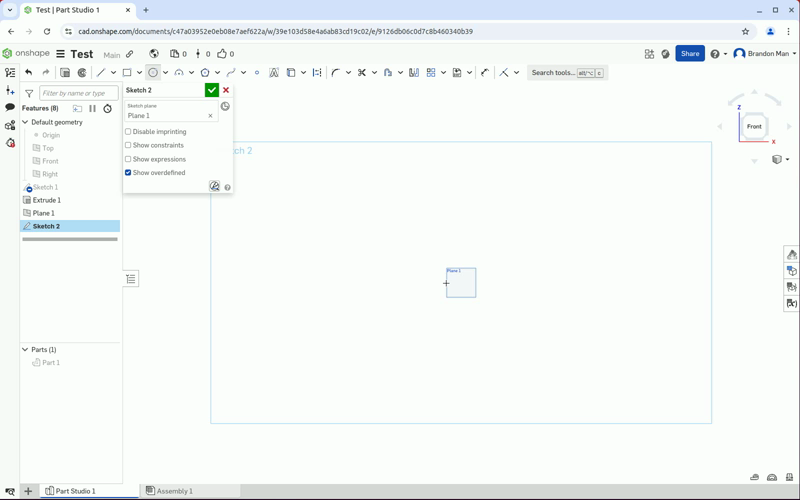
key_up(shift)
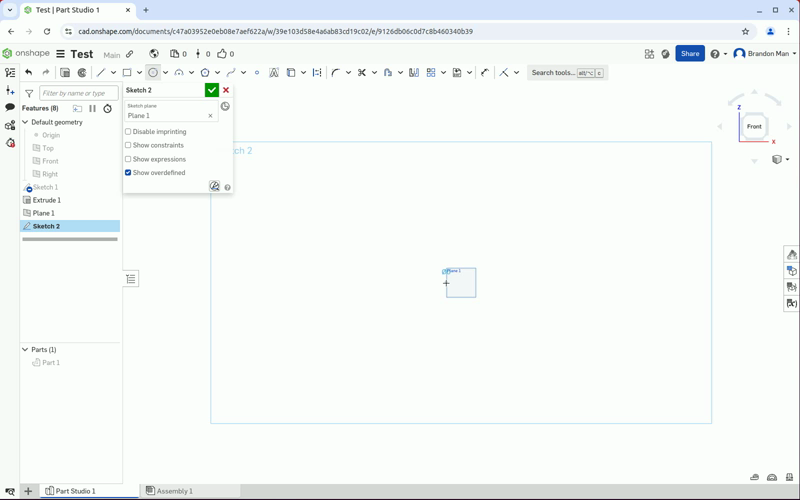
mouse_move(489, 282)
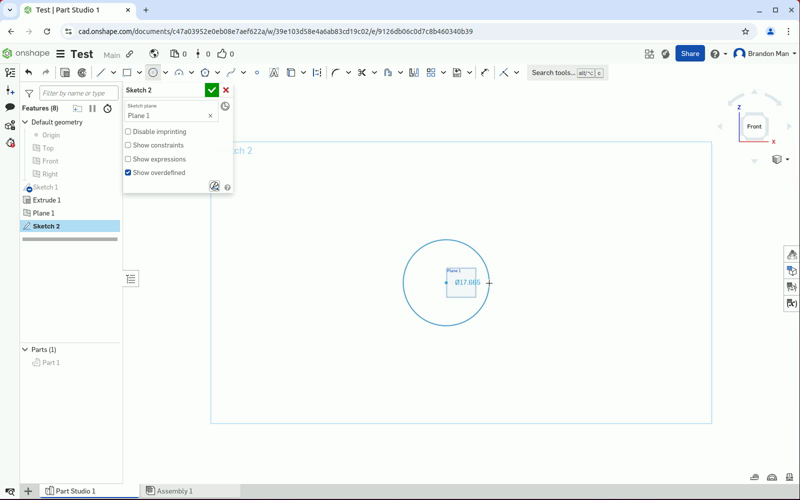
click(489, 282)
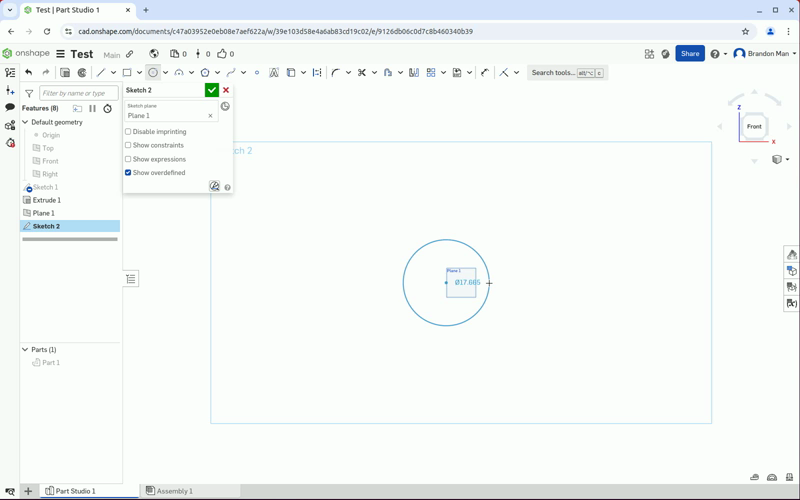
key(esc)
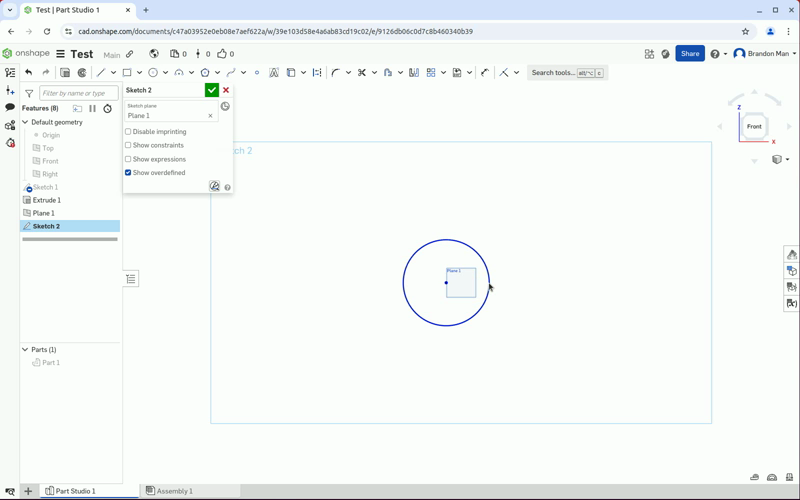
mouse_move(417, 261)
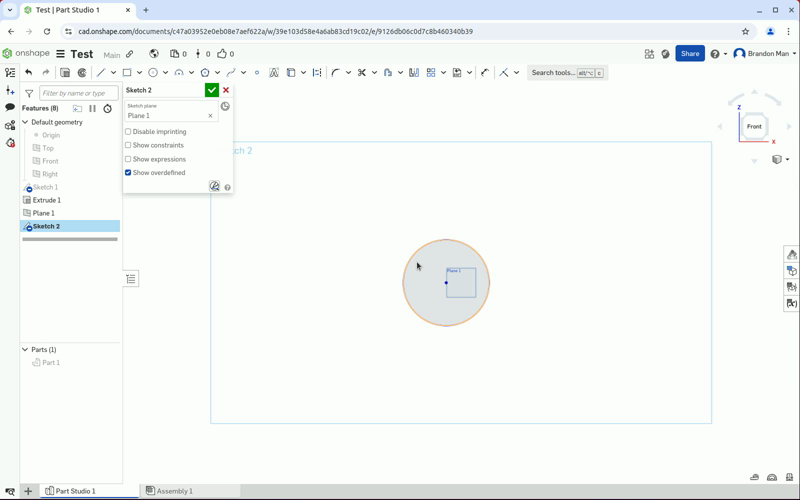
click(417, 261)
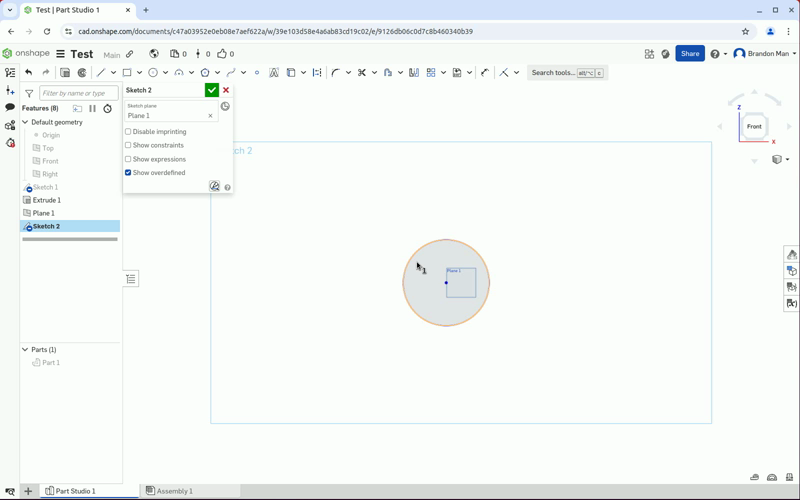
mouse_move(73, 352)
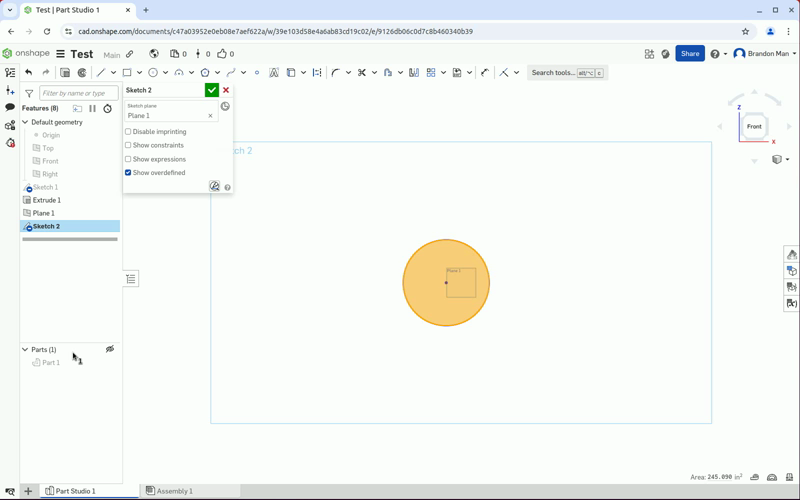
key(shift+y)
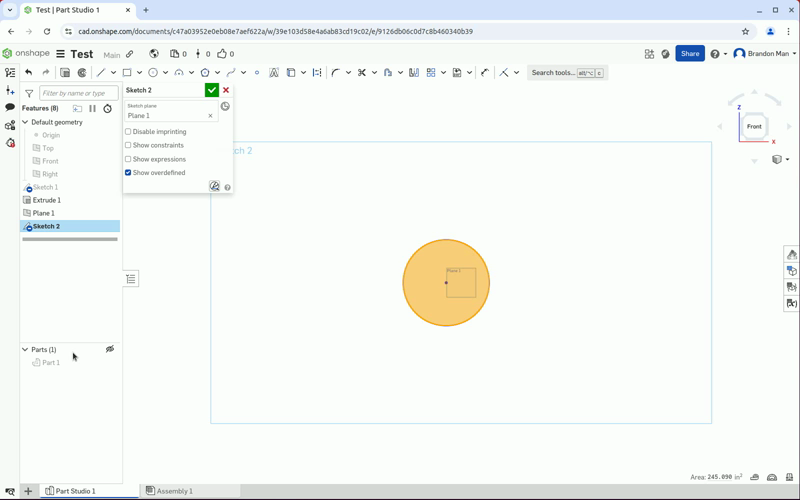
key(shift+e)
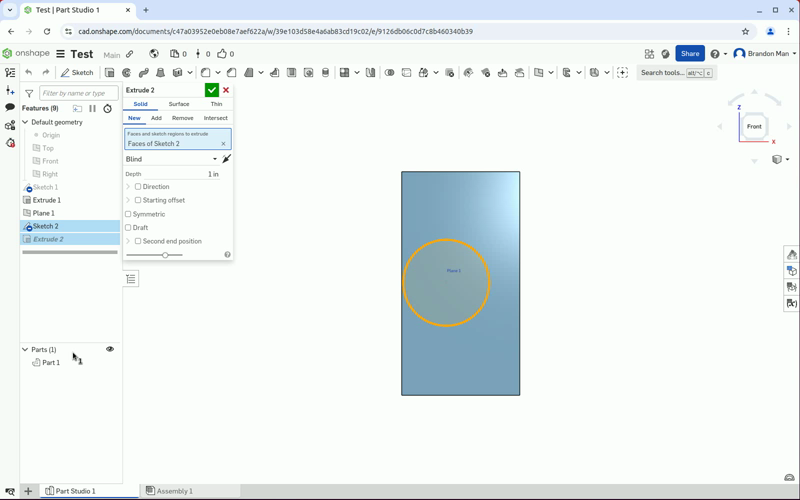
mouse_move(143, 106)
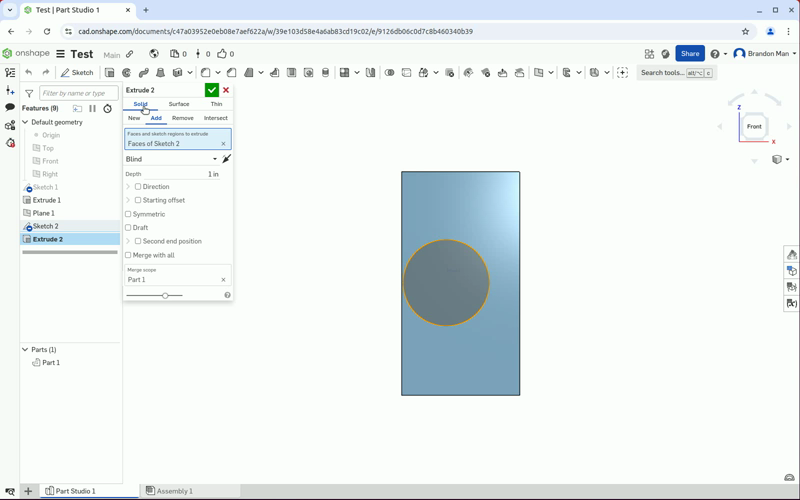
click(143, 106)
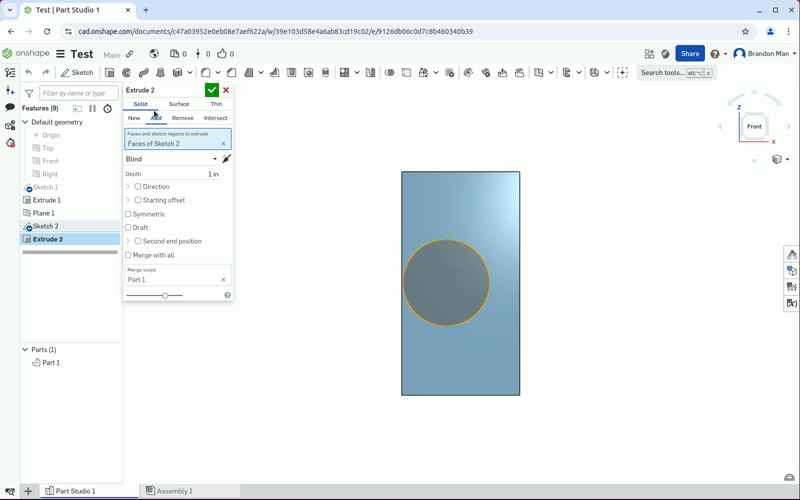
mouse_move(186, 120)
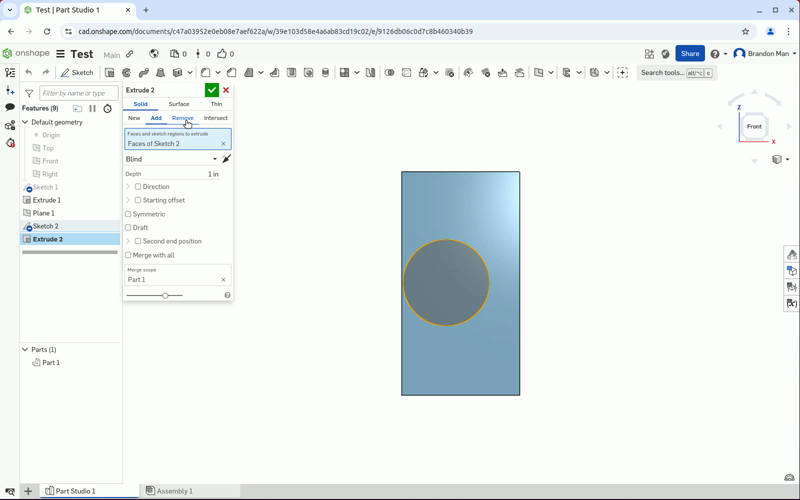
click(186, 120)
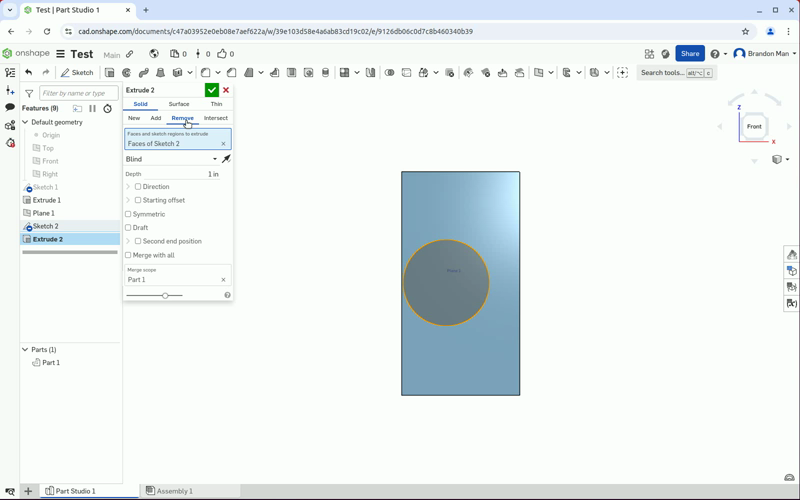
key(tab, 4)
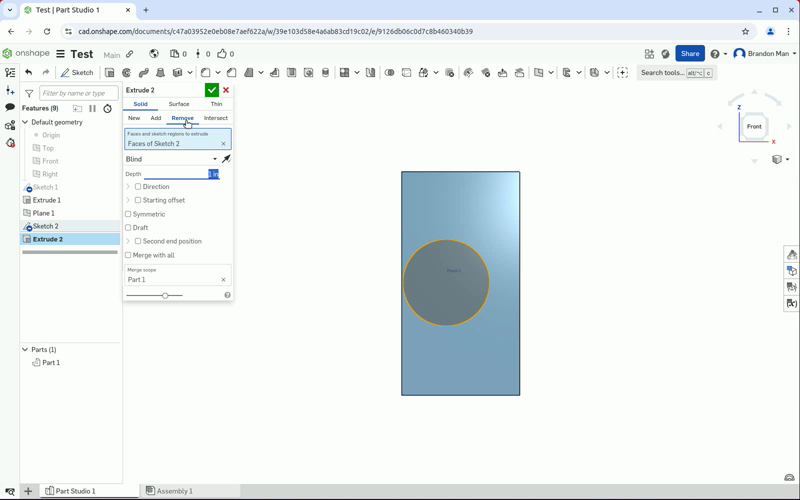
text(16.128)
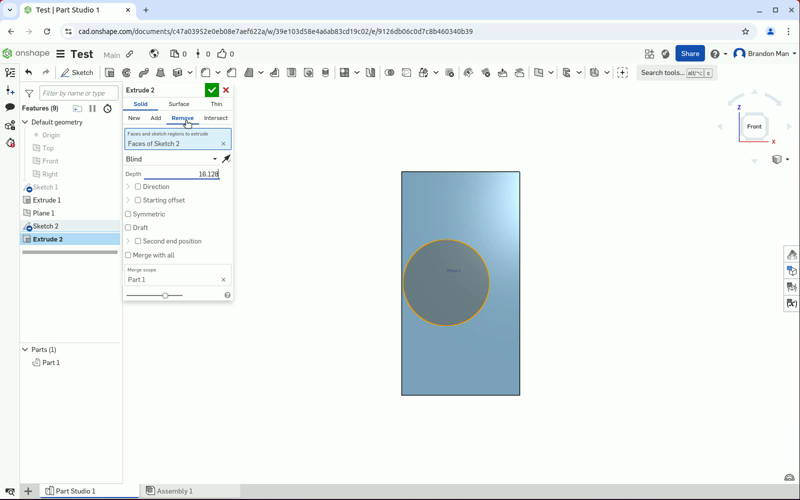
key(tab, 6)
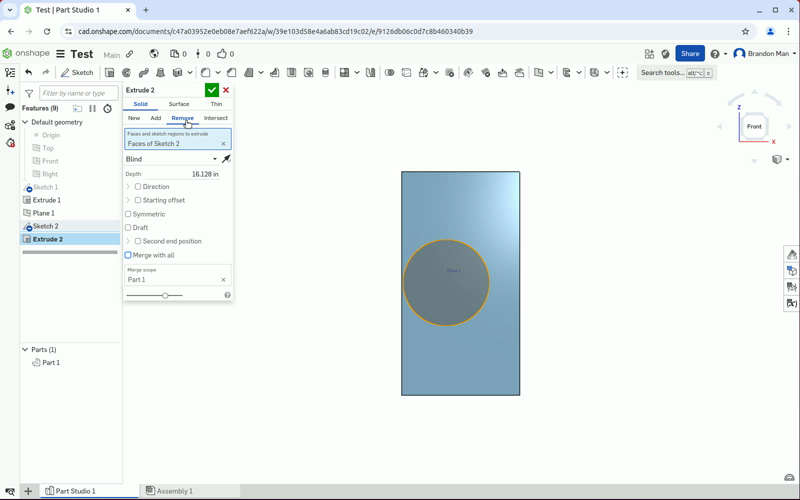
key(space)
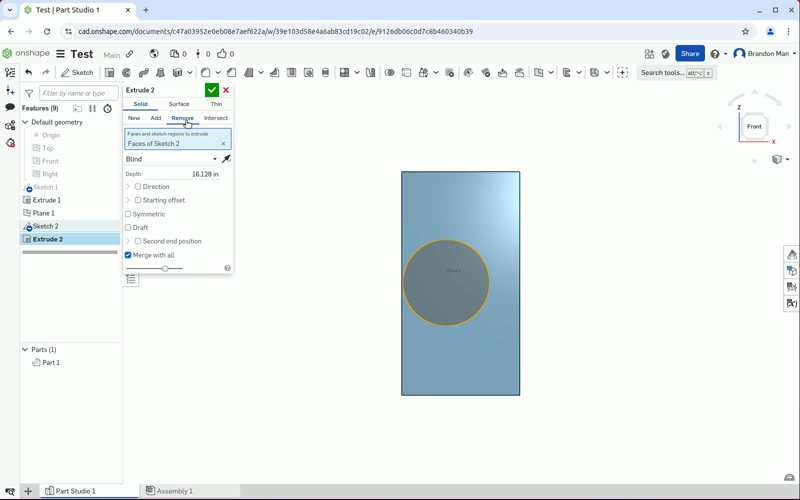
key(enter)
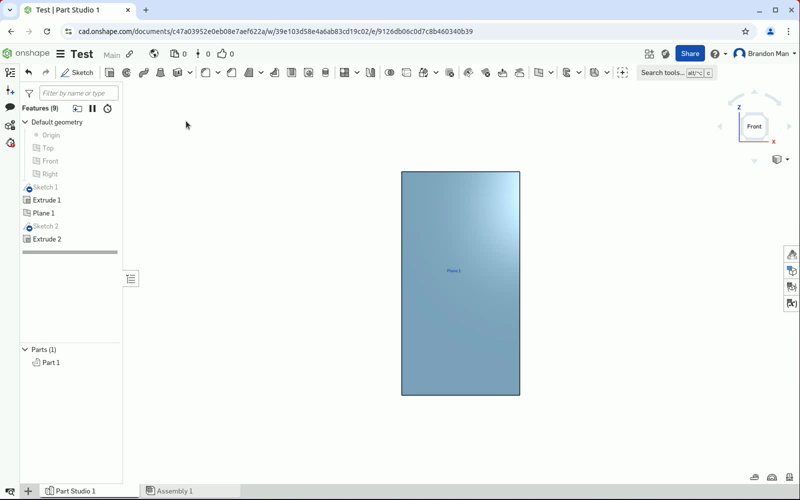
key(shift+h)
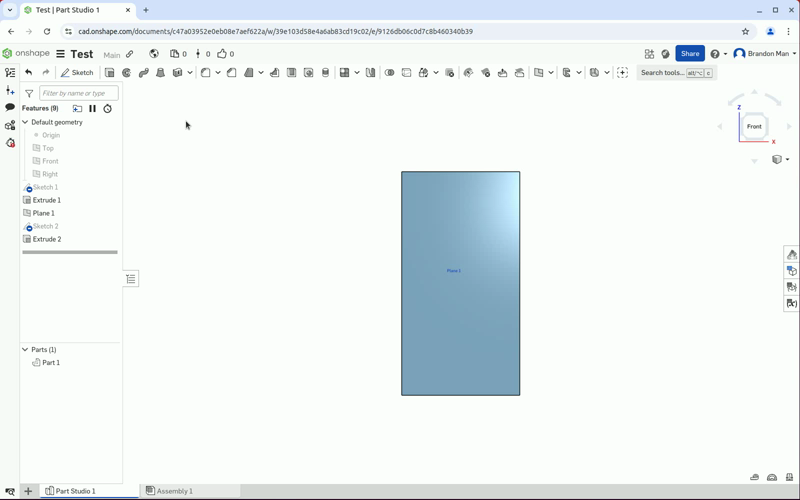
key(shift+h)
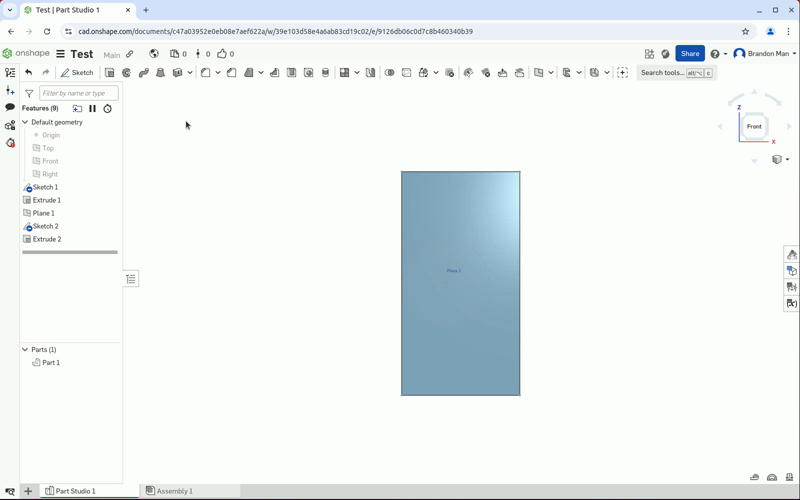
key(shift+7)
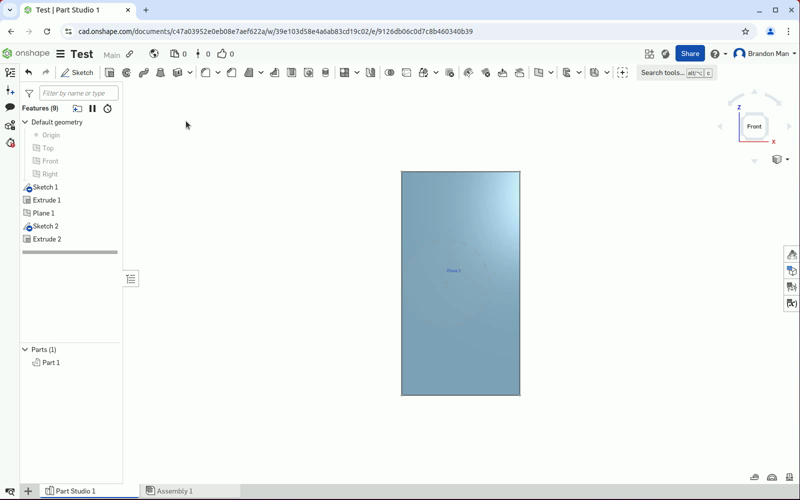
key(left, 2)
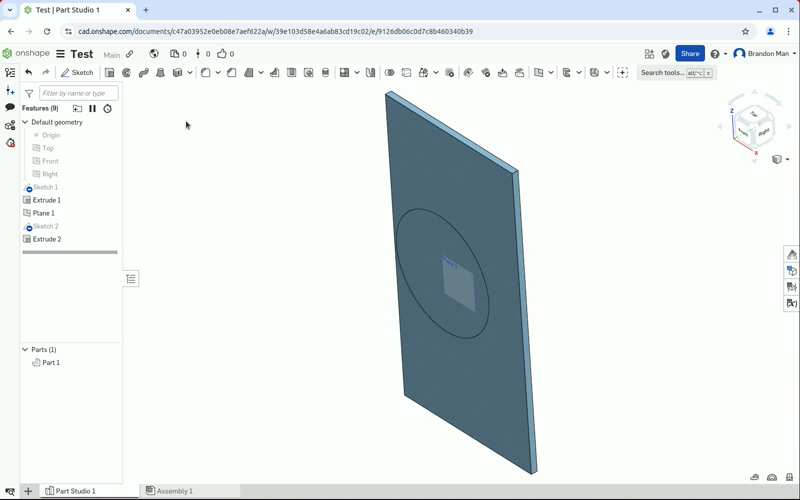
key(down, 2)
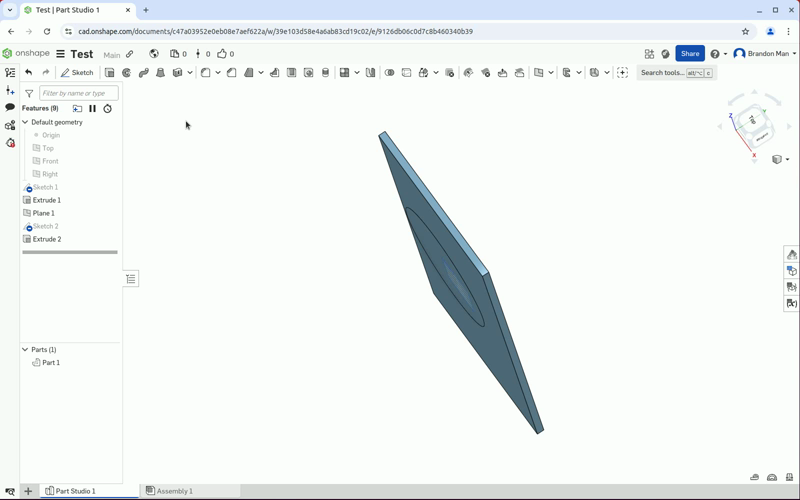
key(up, 2)
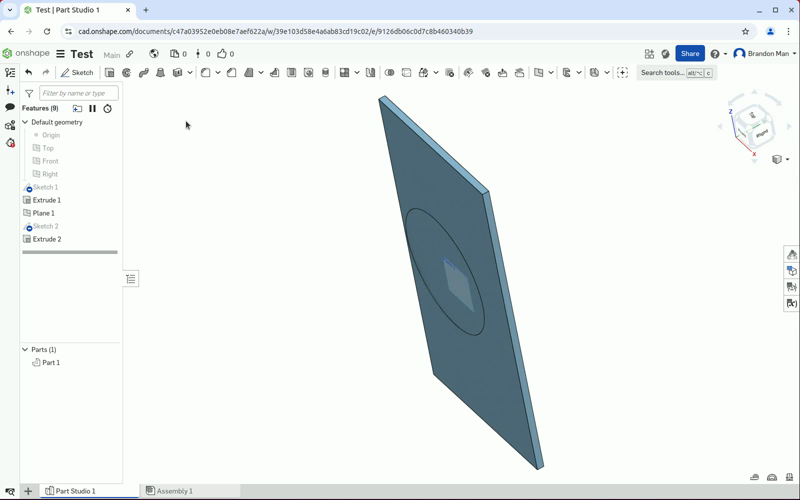
key(right, 2)
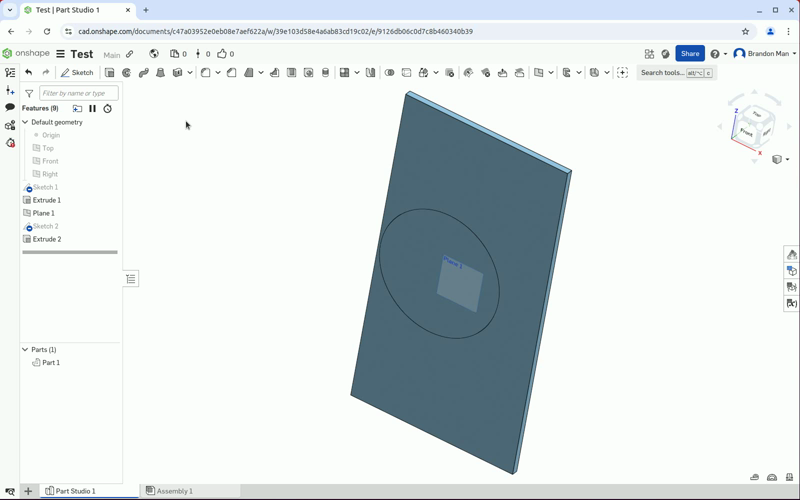
mouse_move(73, 189)
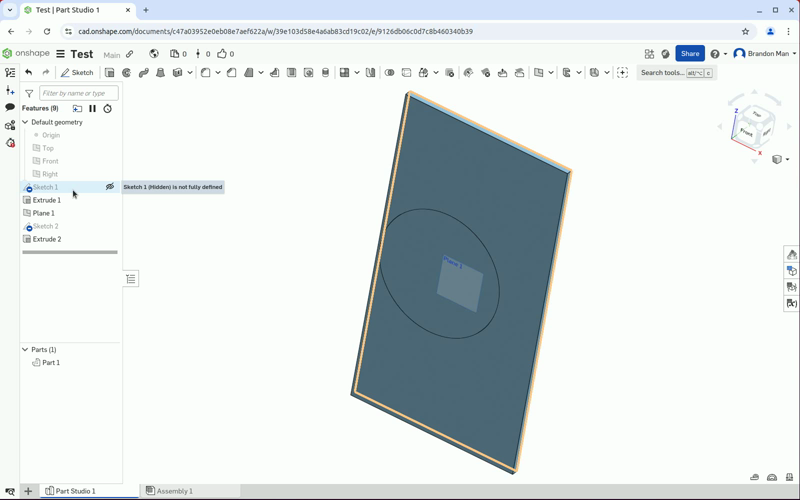
click(73, 189)